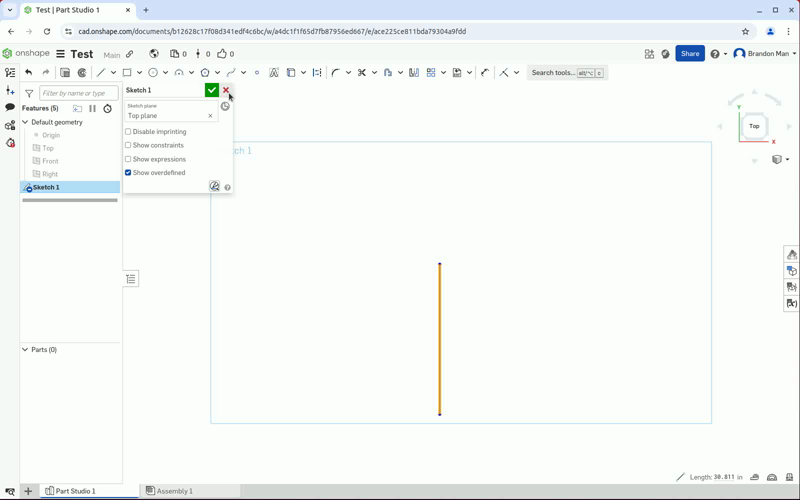
key(shift+h)
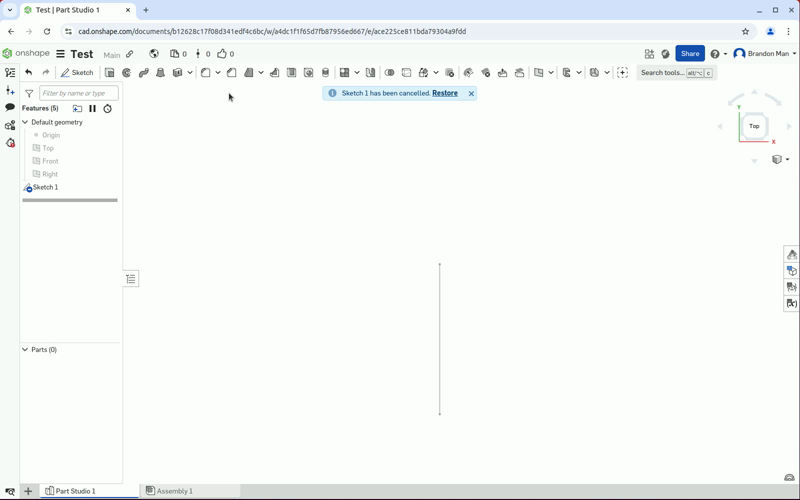
mouse_move(73, 352)
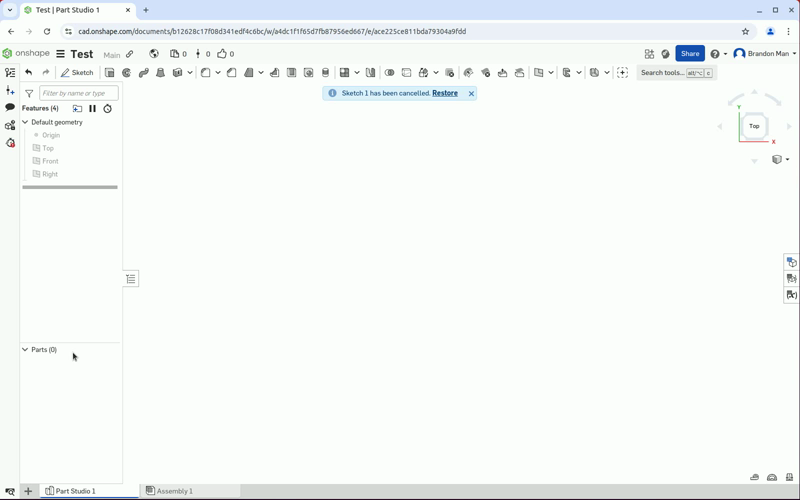
key(y)
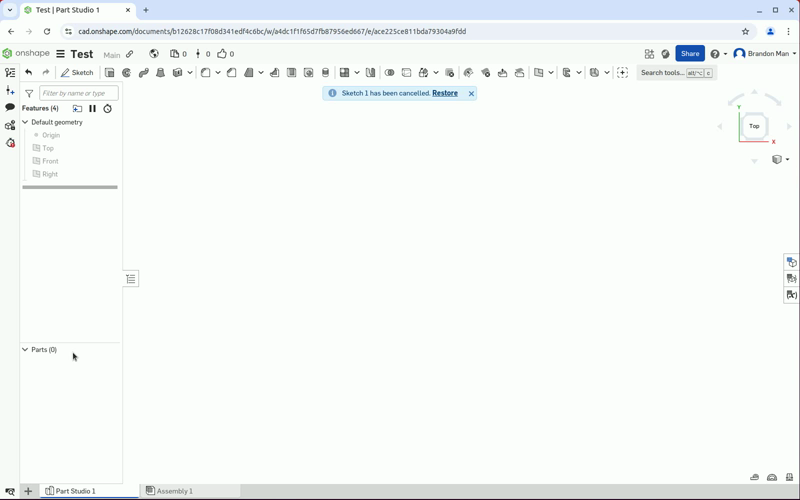
key(shift+p)
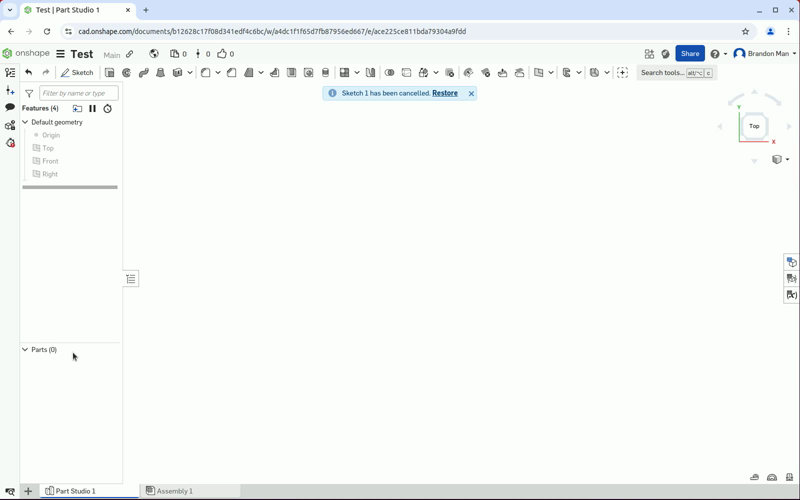
key(space)
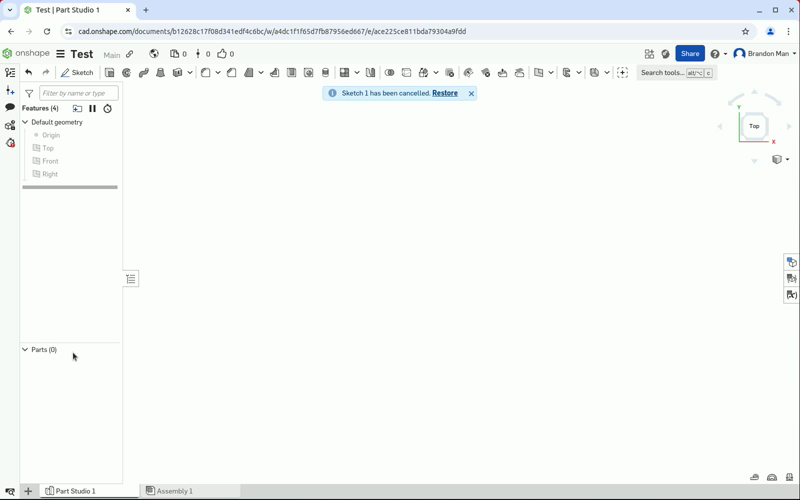
key_down(shift)
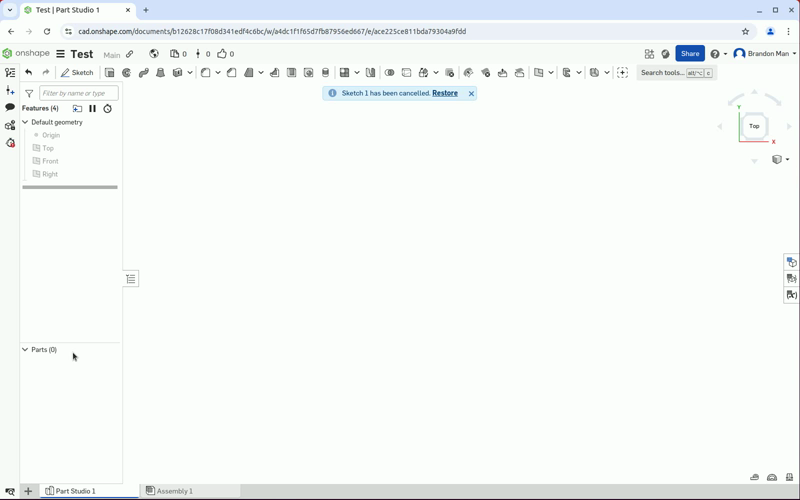
key(up)
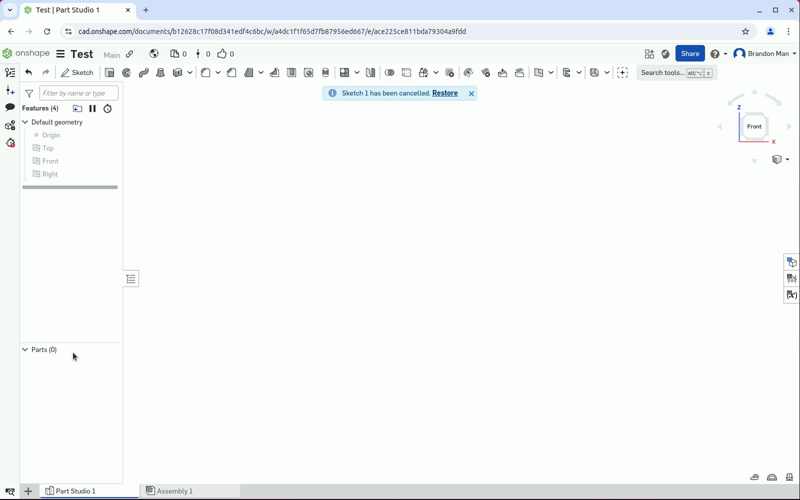
key_up(shift)
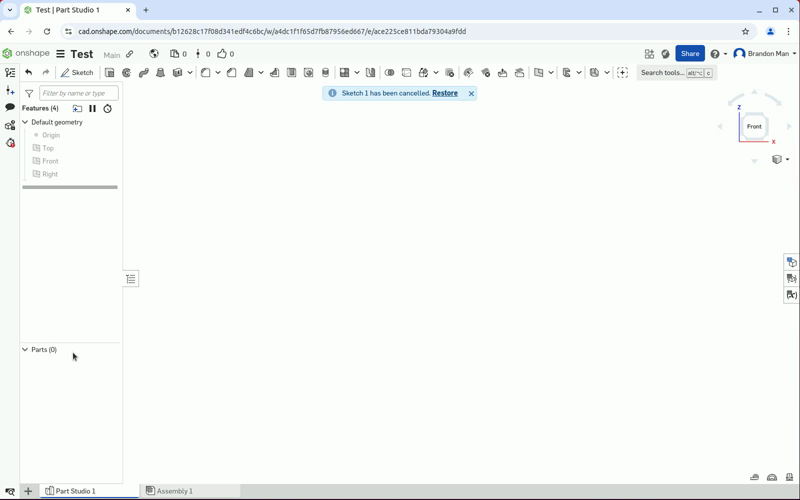
mouse_move(73, 352)
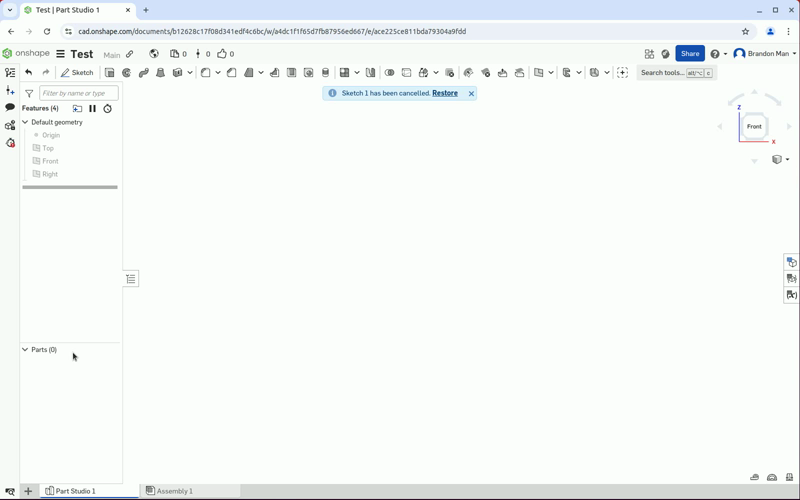
key(shift+y)
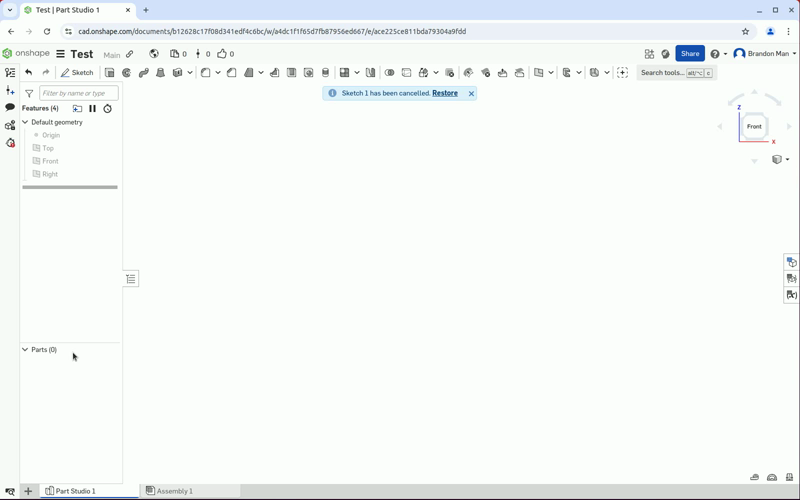
key(shift+s)
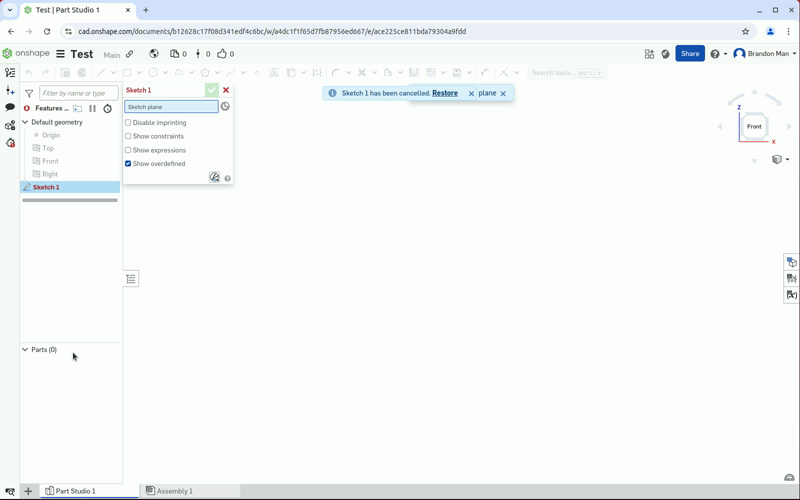
mouse_move(73, 163)
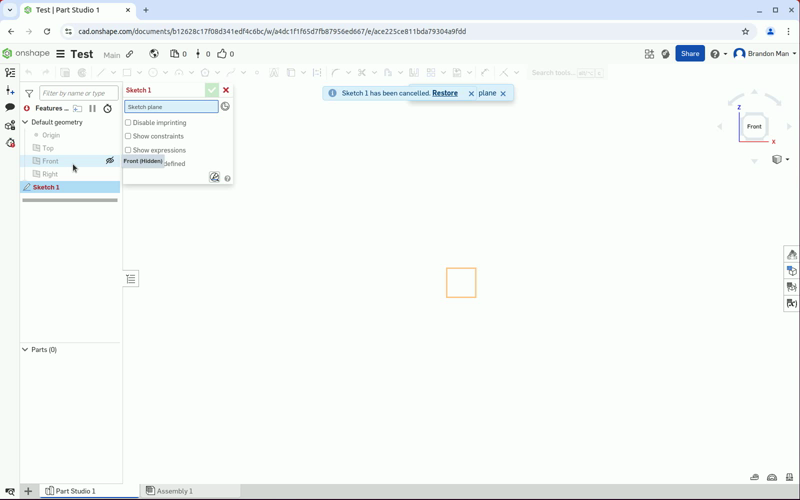
click(73, 163)
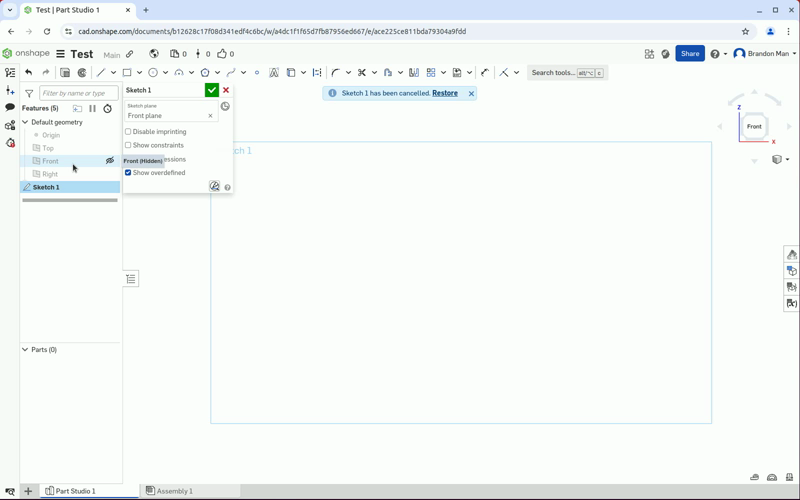
mouse_move(73, 352)
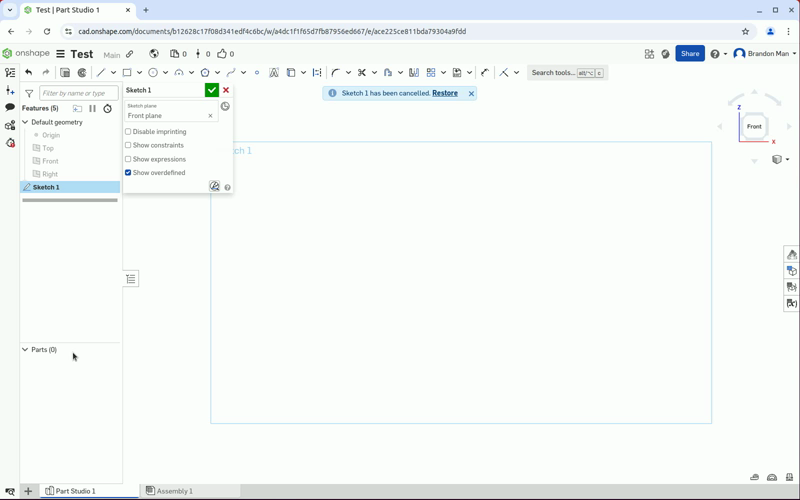
key(y)
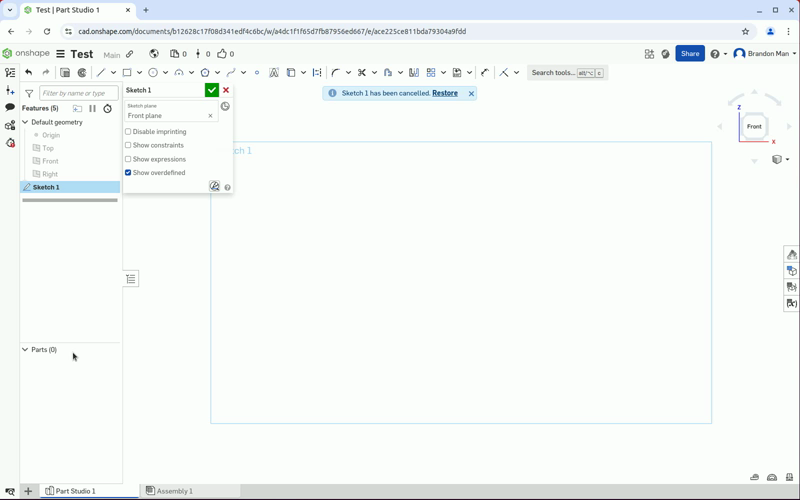
key(l)
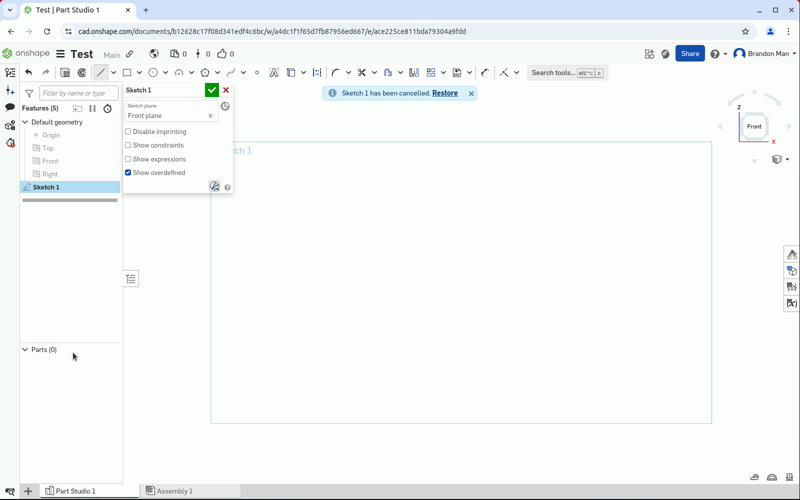
key_down(shift)
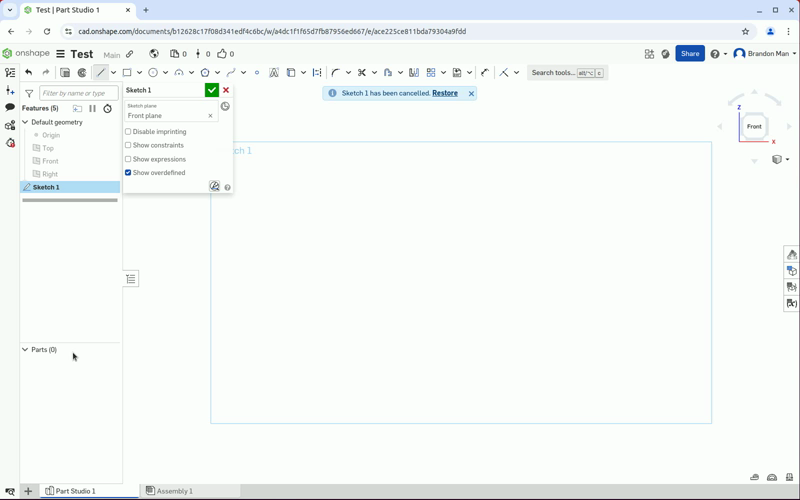
mouse_move(501, 270)
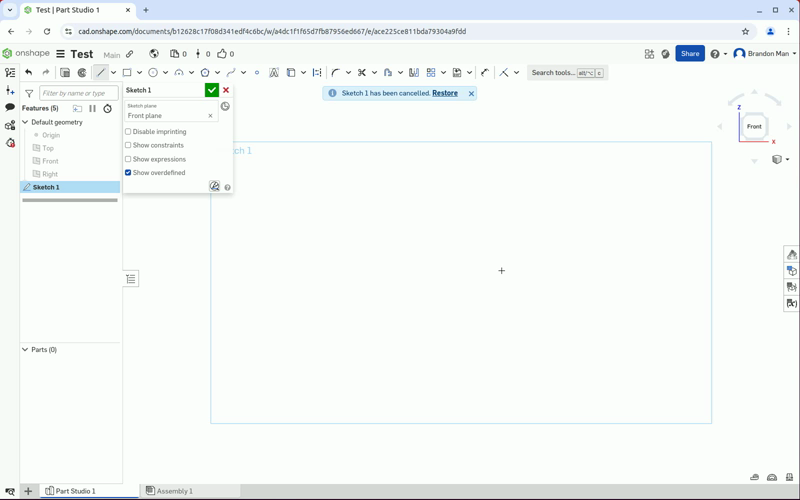
click(501, 270)
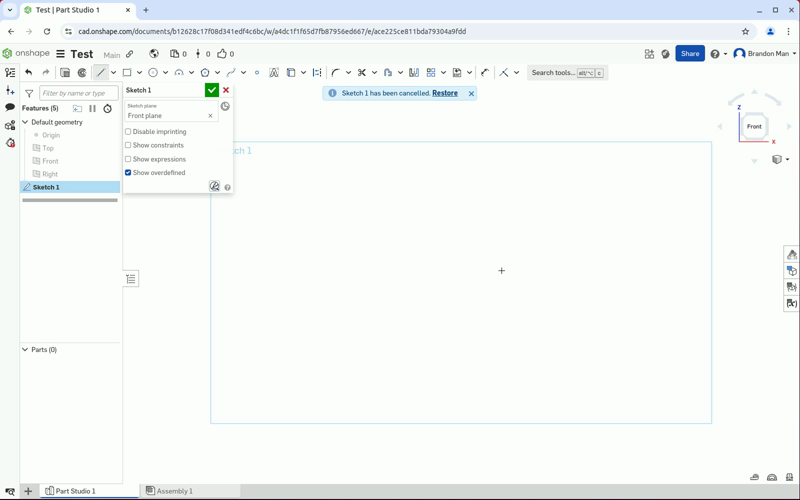
key_up(shift)
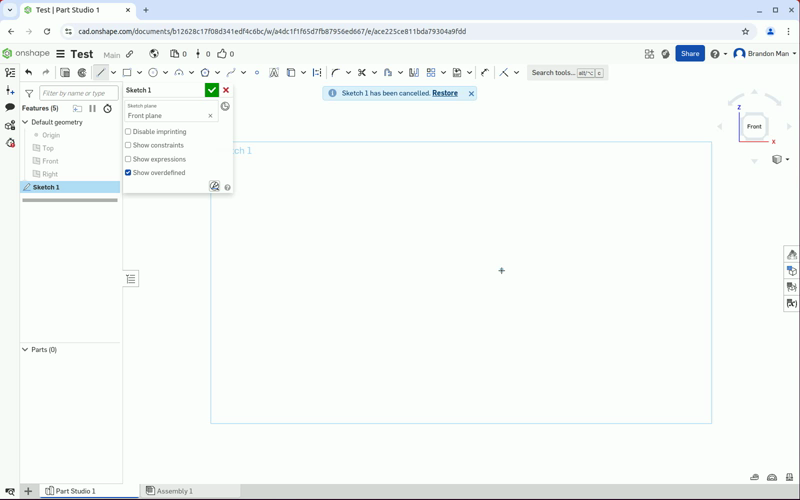
key_down(shift)
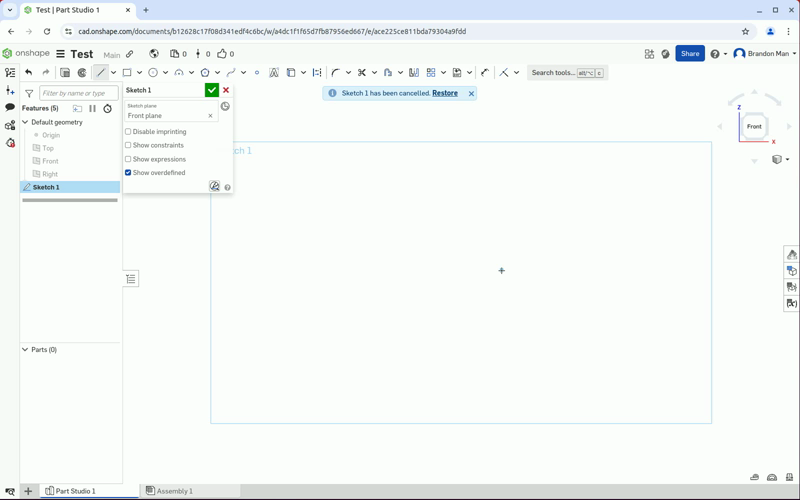
mouse_move(531, 270)
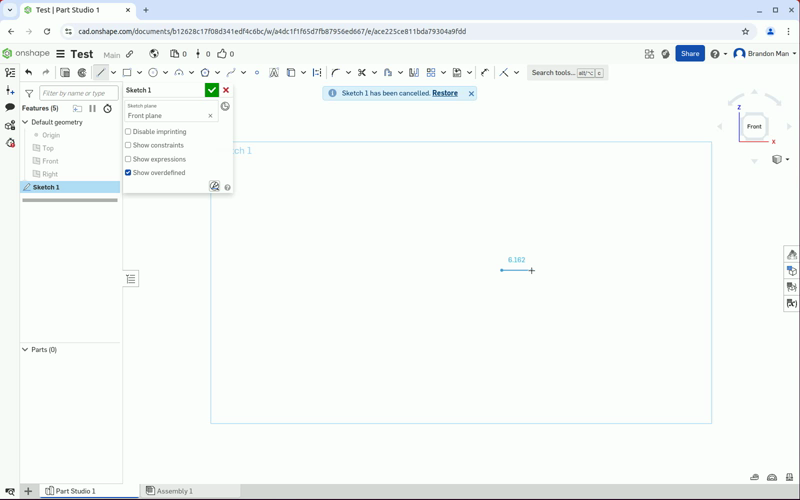
mouse_move(552, 270)
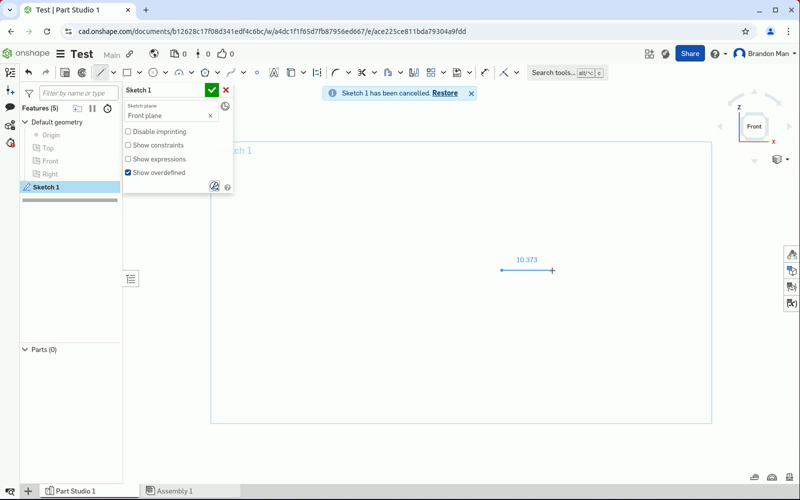
click(552, 270)
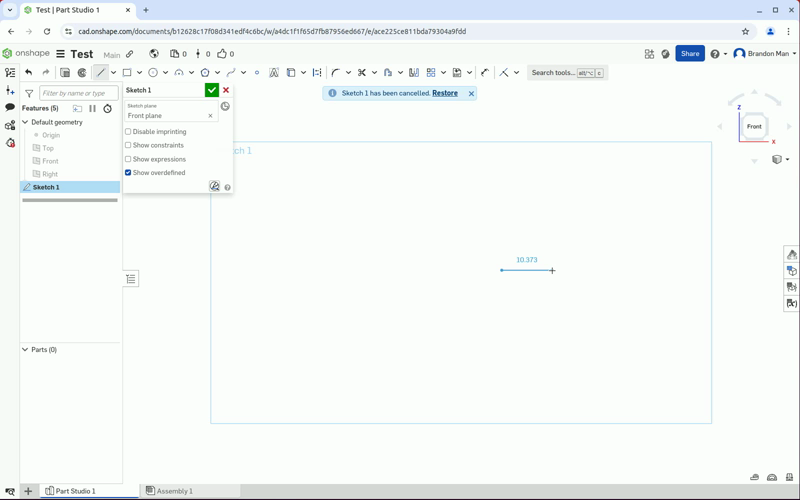
key_up(shift)
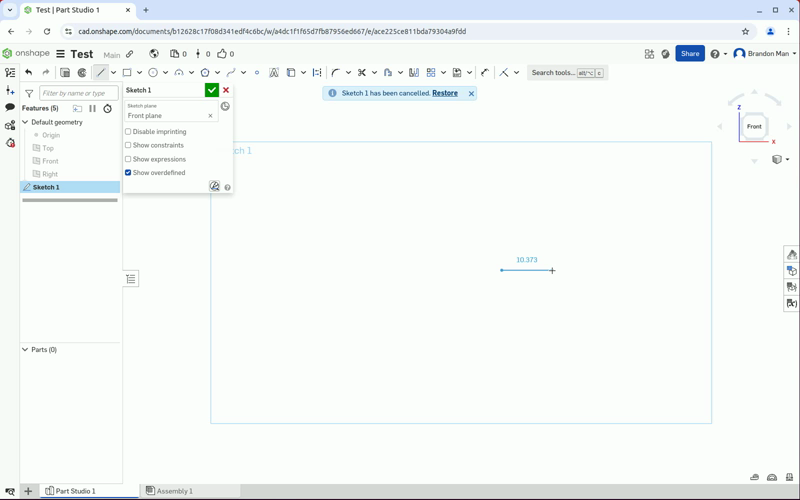
key_down(shift)
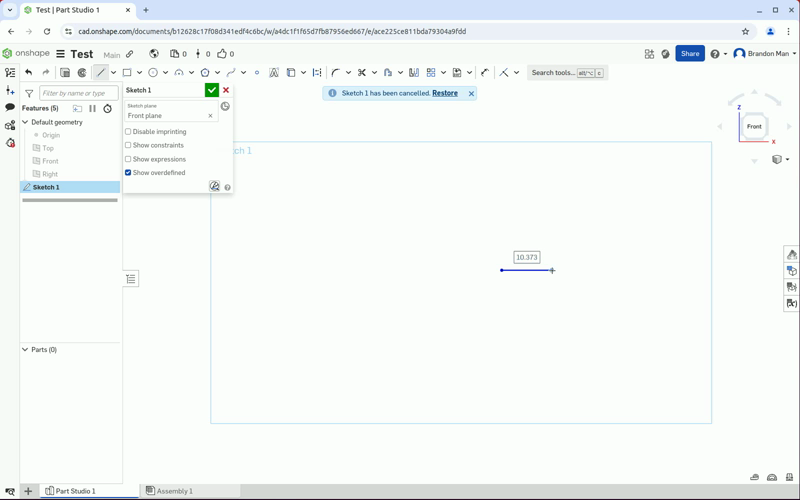
mouse_move(552, 170)
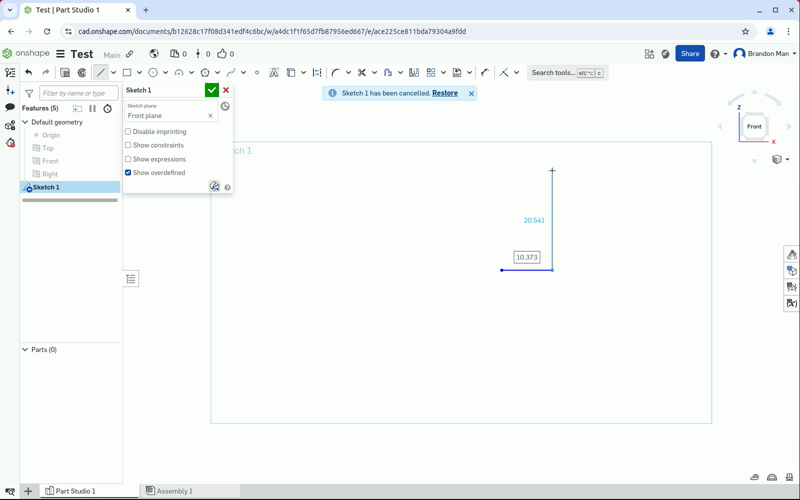
click(552, 170)
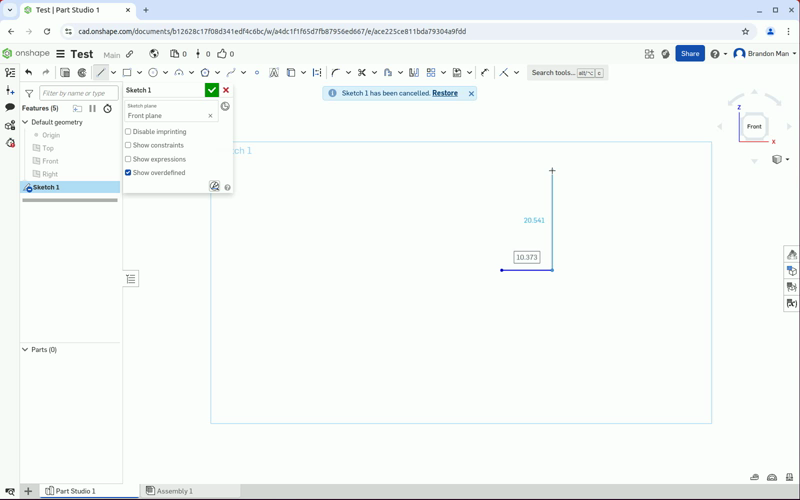
key_up(shift)
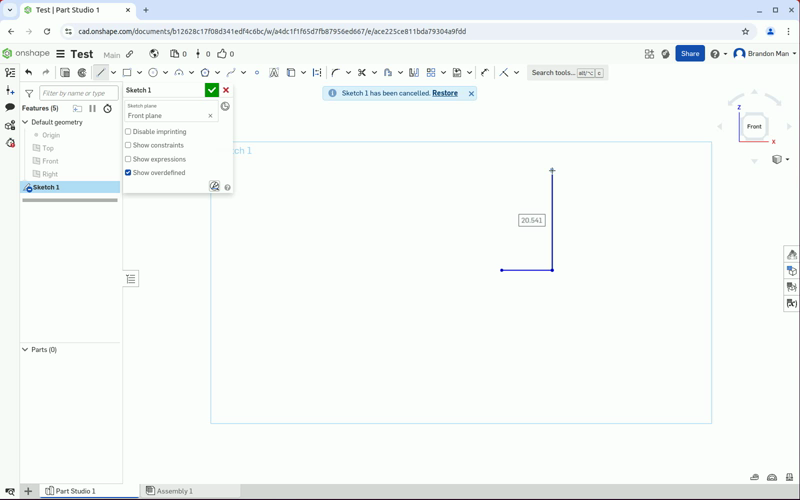
key_down(shift)
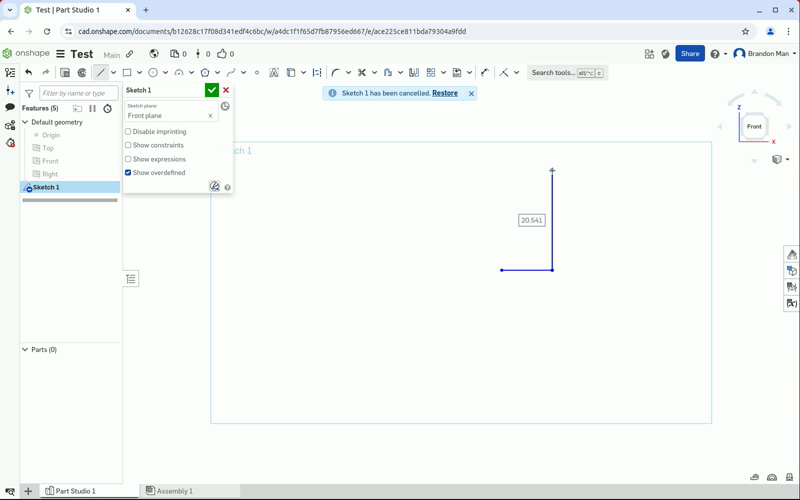
mouse_move(582, 170)
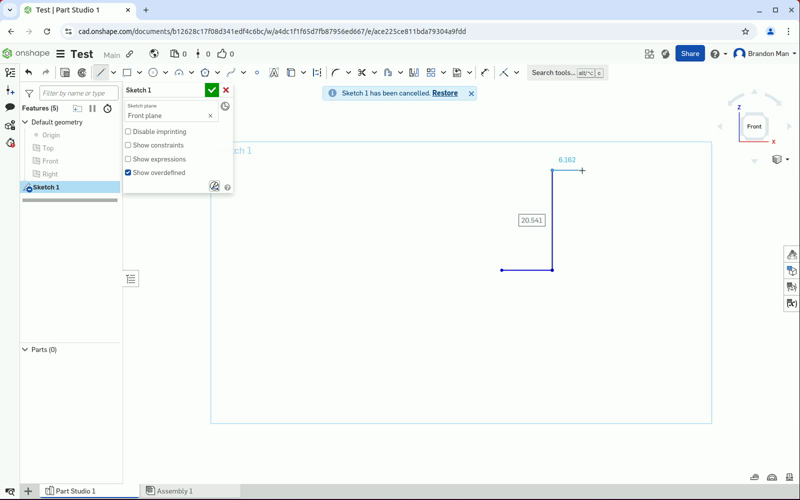
mouse_move(501, 170)
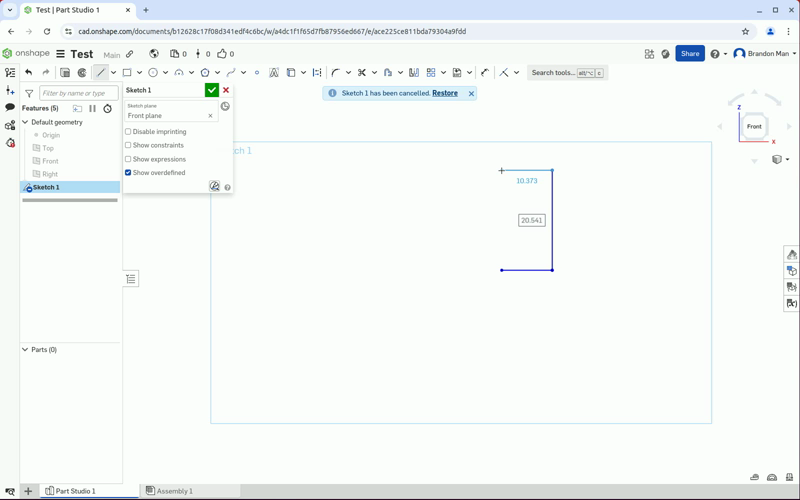
click(501, 170)
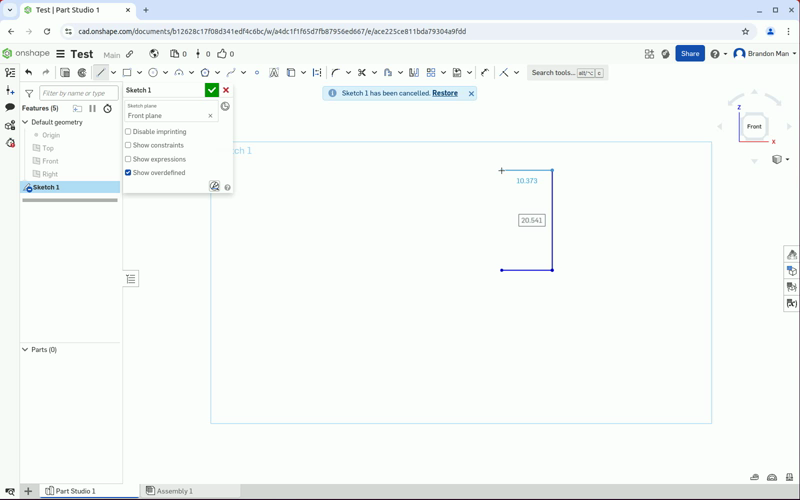
key_up(shift)
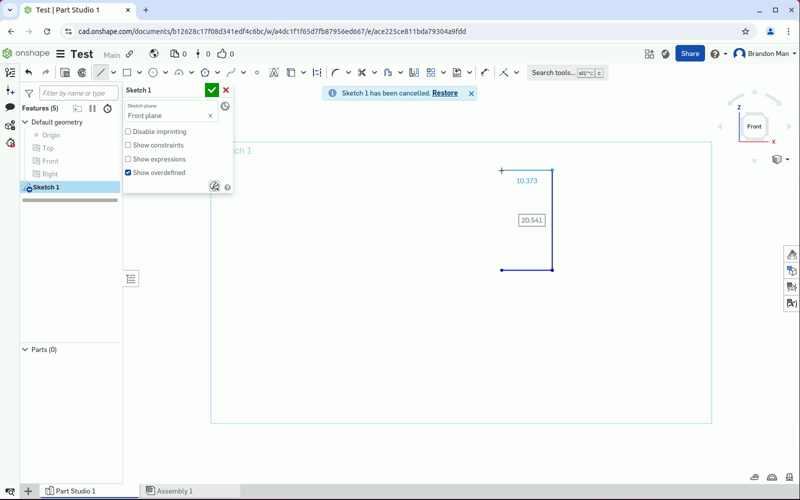
key_down(shift)
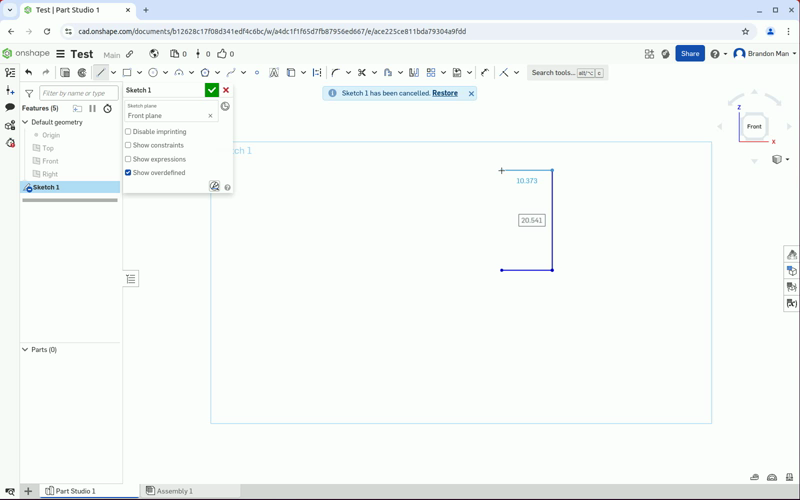
mouse_move(501, 270)
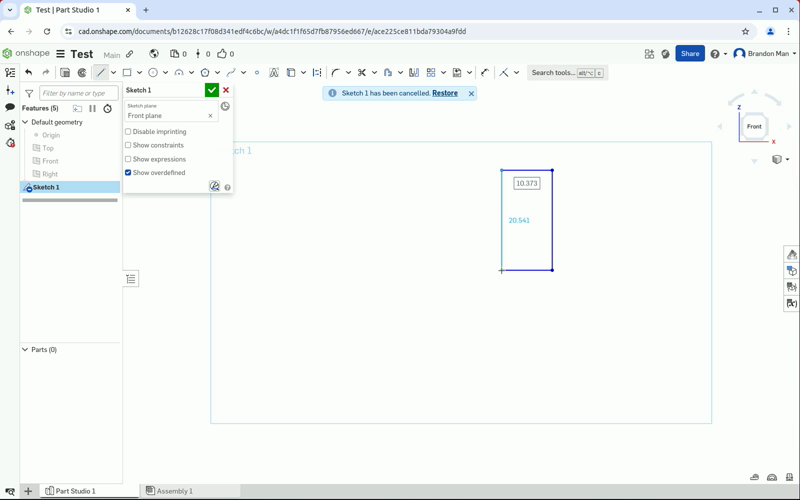
key_up(shift)
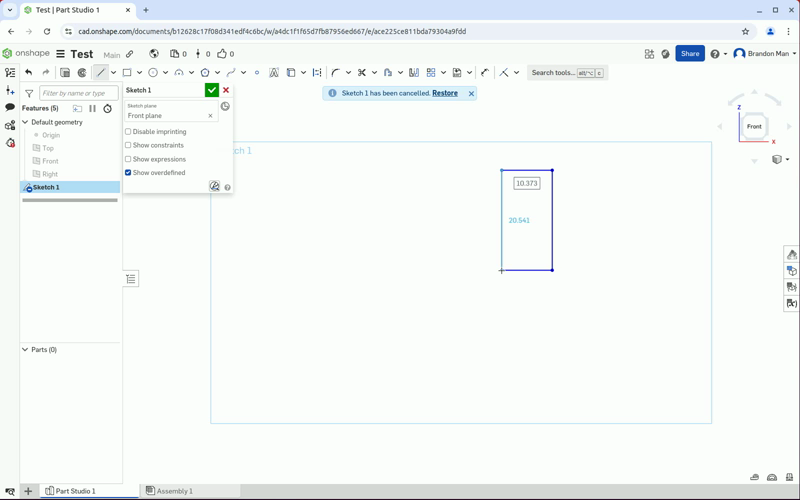
click(501, 270)
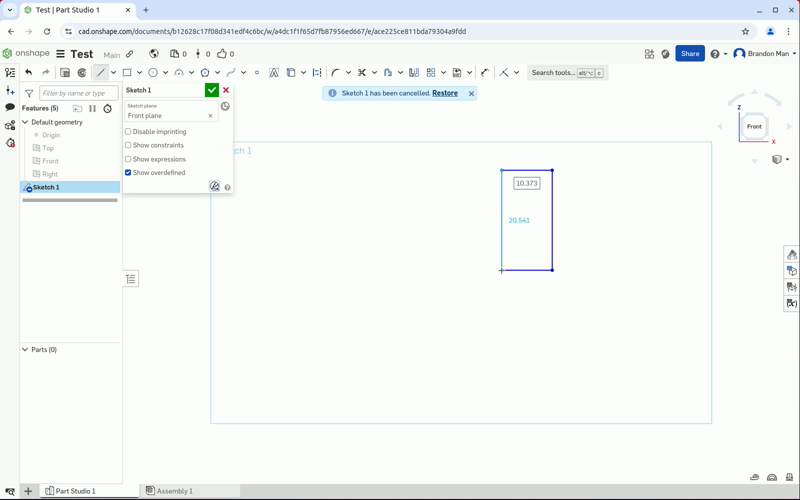
key(esc)
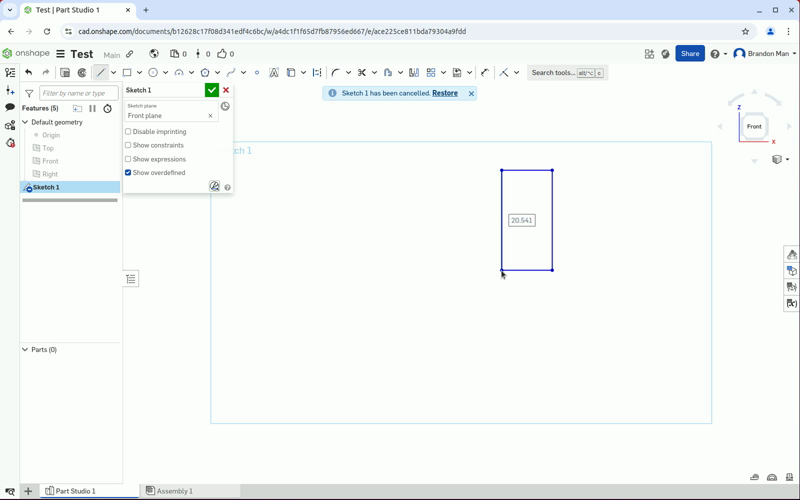
mouse_move(528, 234)
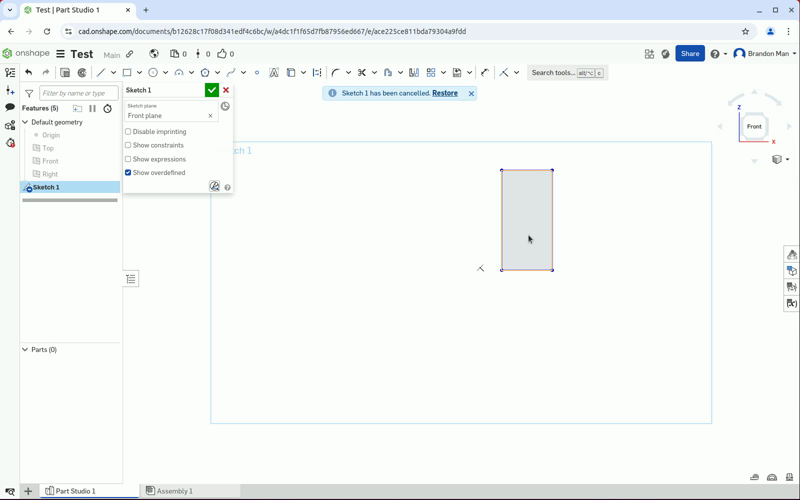
click(528, 234)
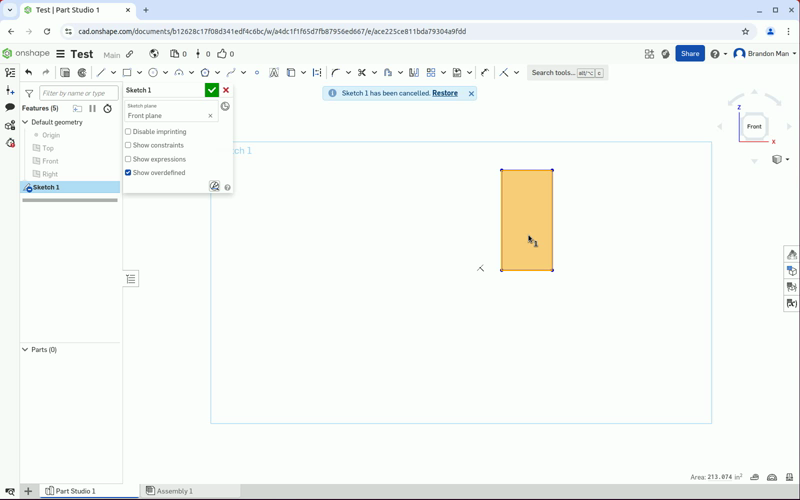
mouse_move(73, 352)
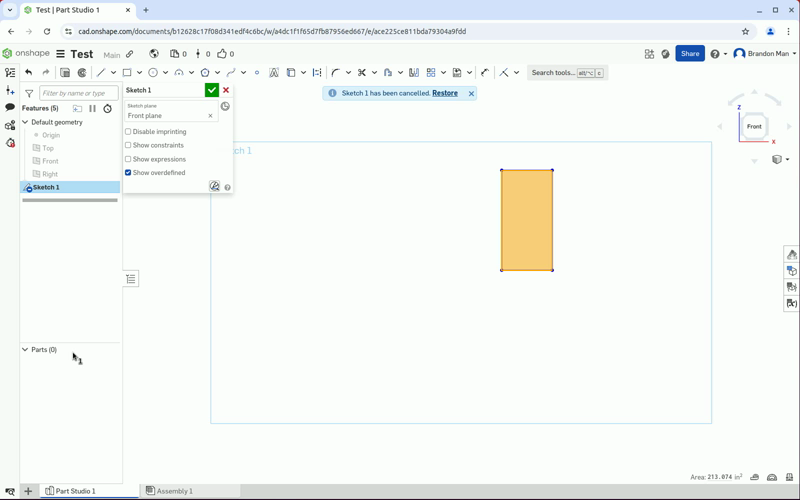
key(shift+y)
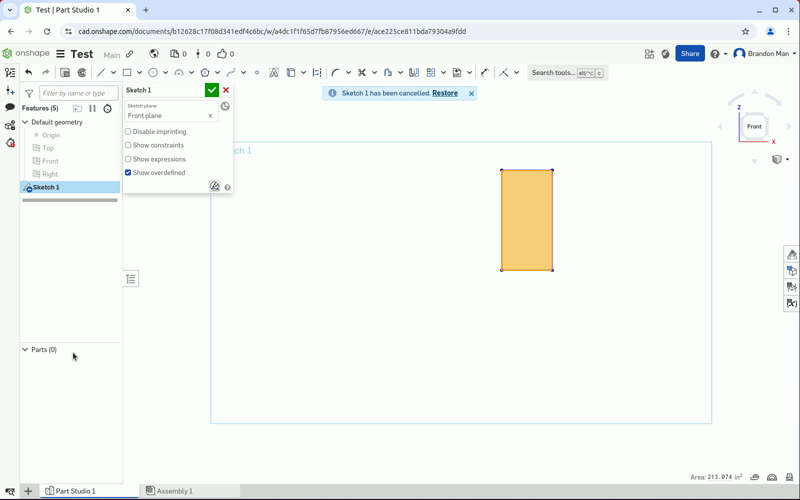
key(shift+e)
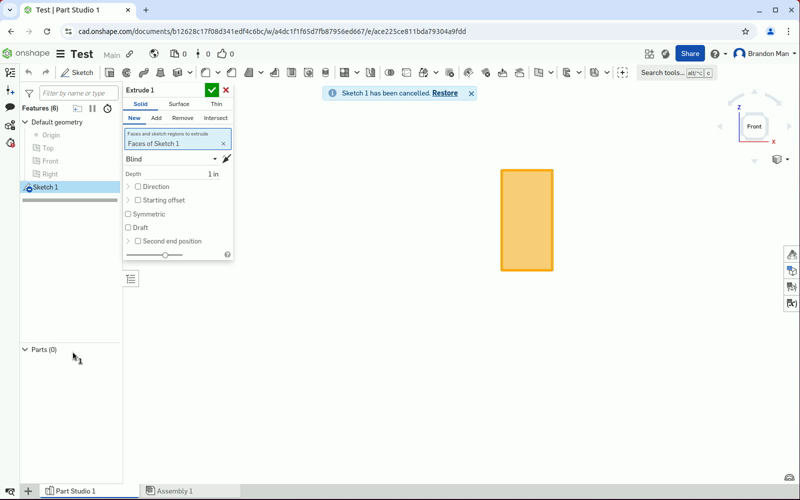
mouse_move(143, 106)
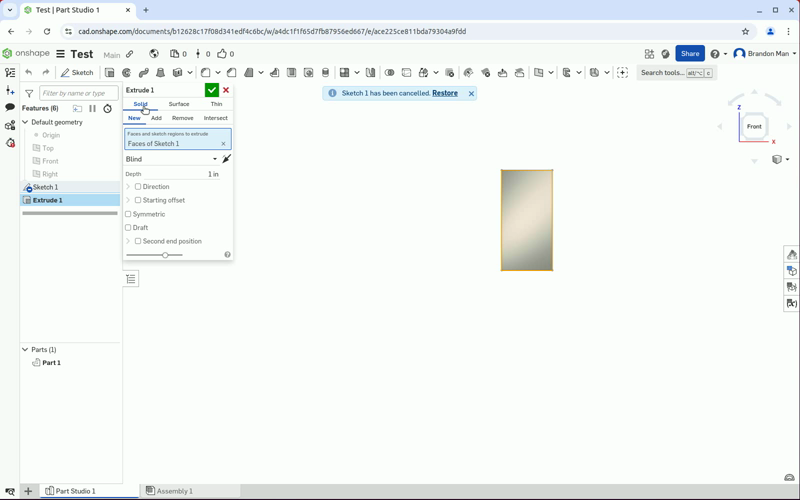
click(143, 106)
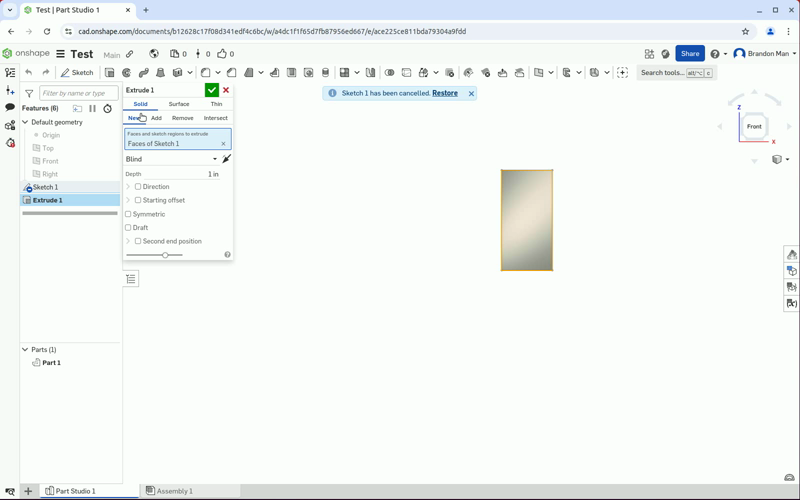
mouse_move(137, 120)
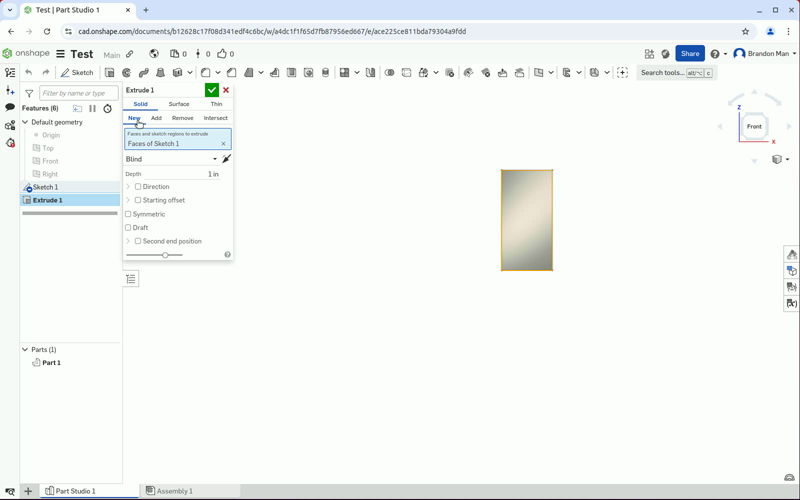
click(137, 120)
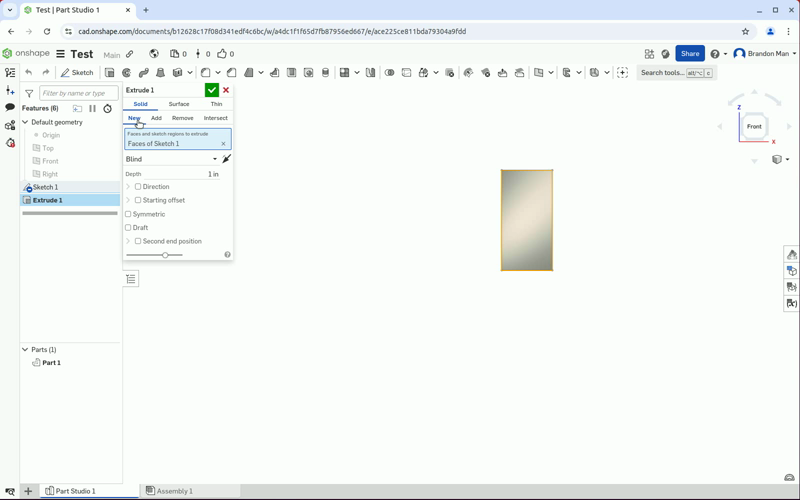
key(tab, 4)
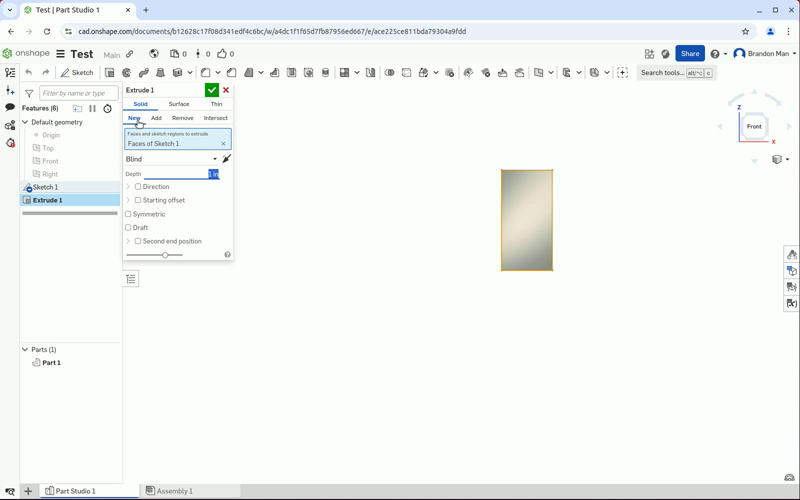
text(20.46)
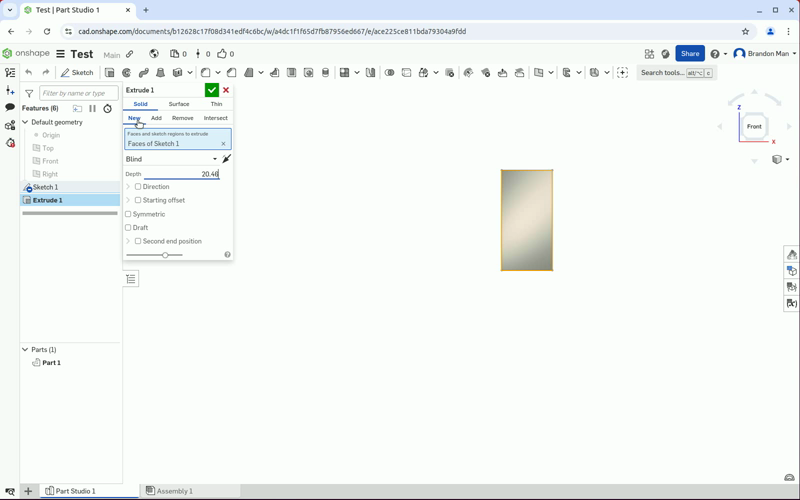
key(enter)
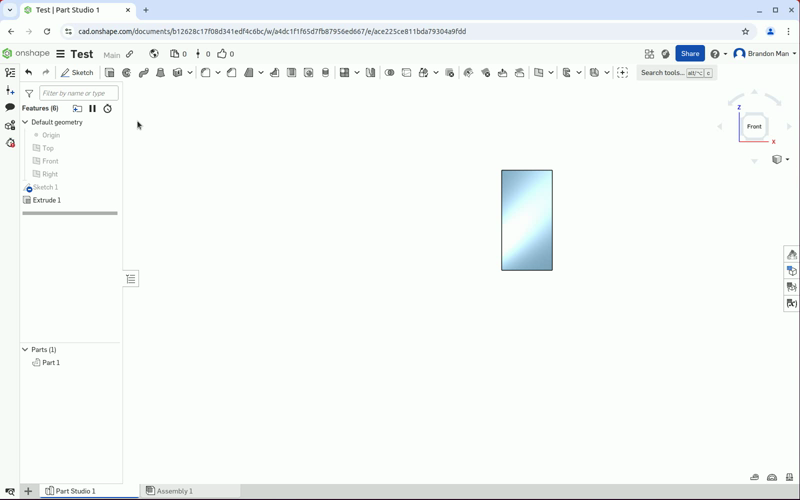
key(shift+h)
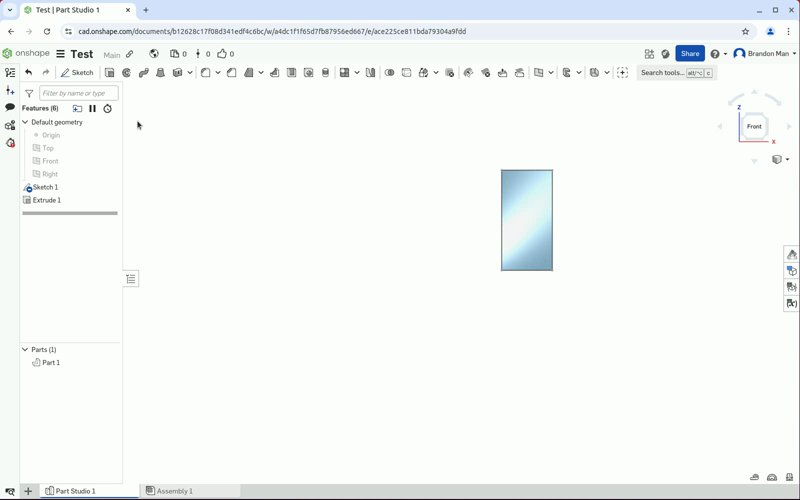
key(shift+h)
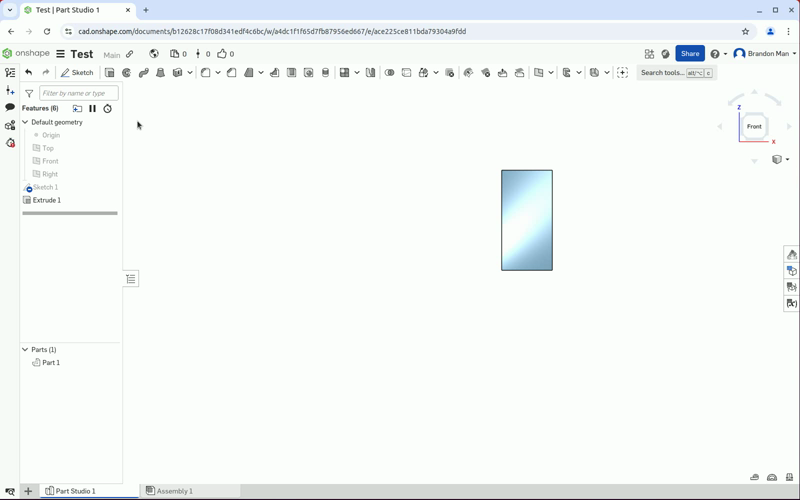
mouse_move(73, 189)
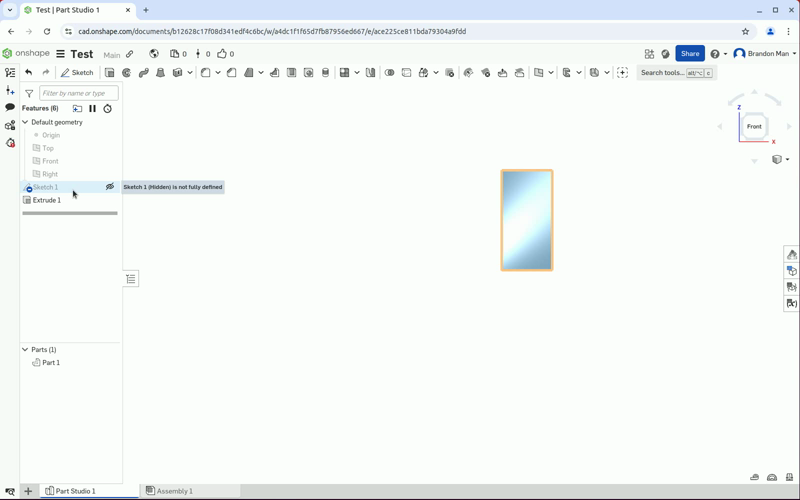
click(73, 189)
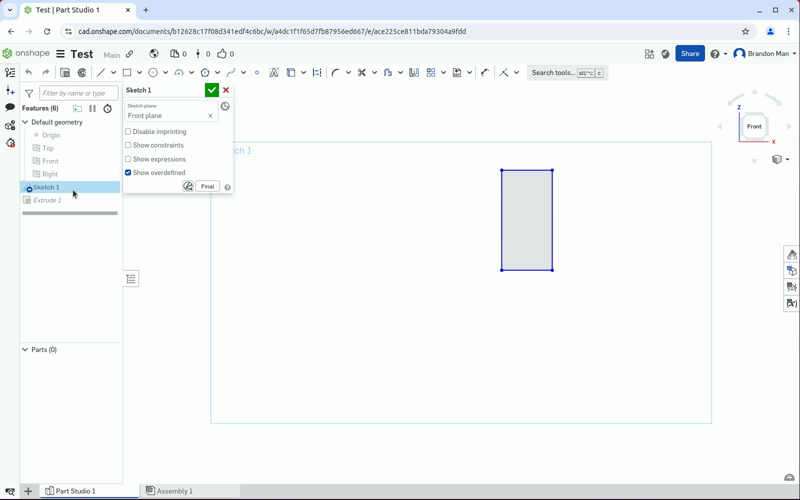
mouse_move(229, 92)
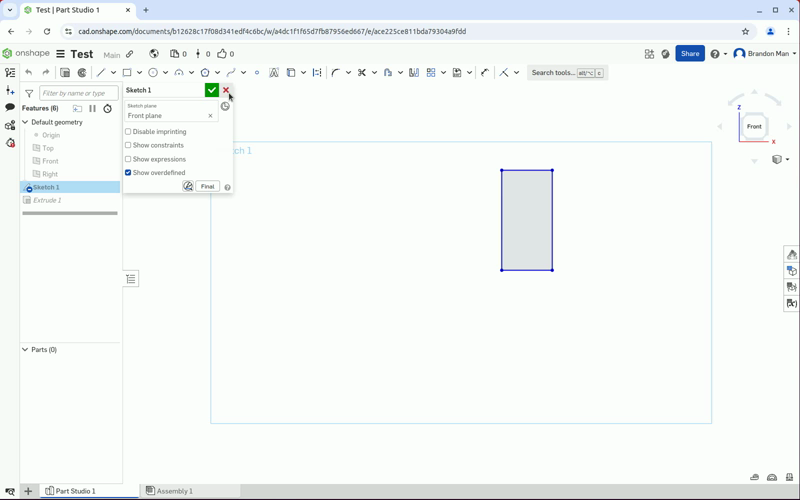
click(229, 92)
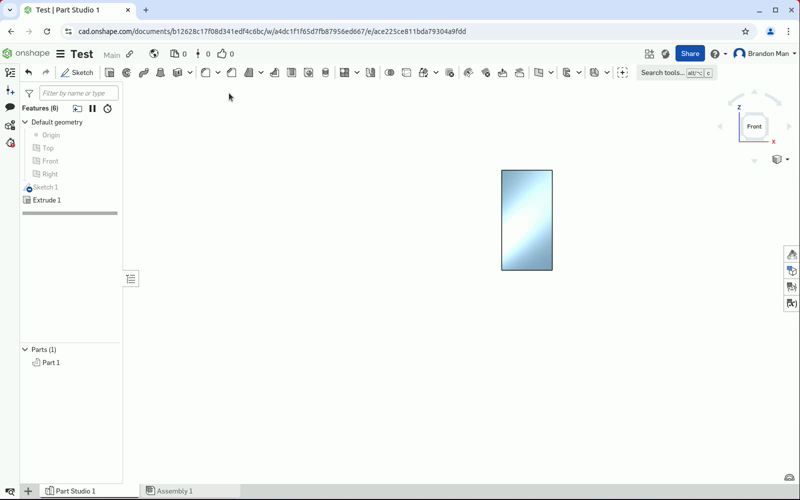
mouse_move(73, 352)
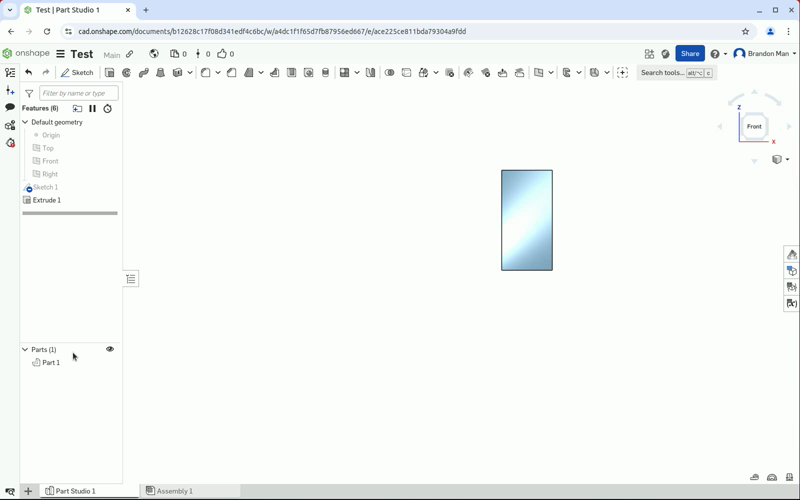
key(y)
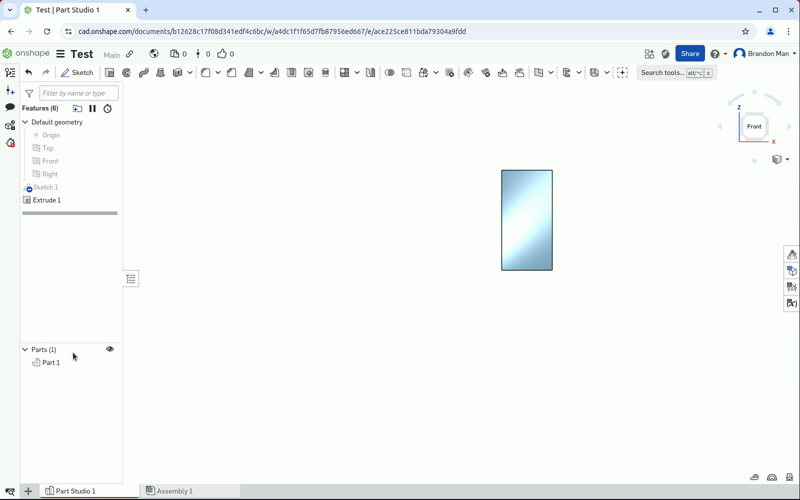
key(shift+p)
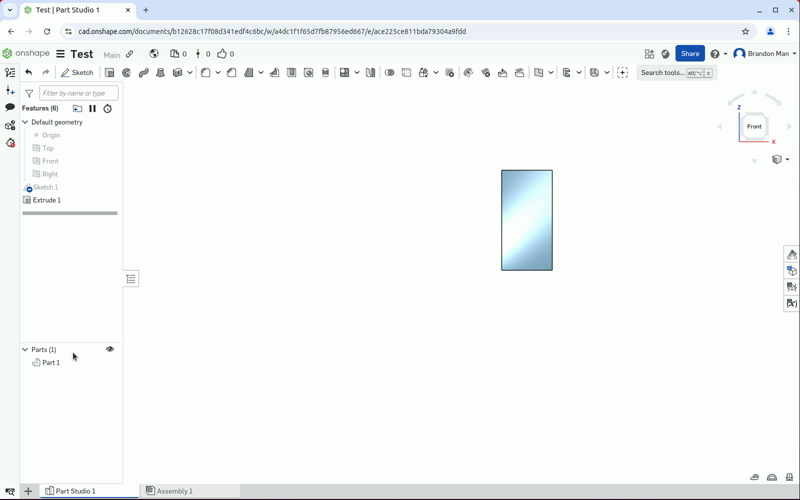
key(space)
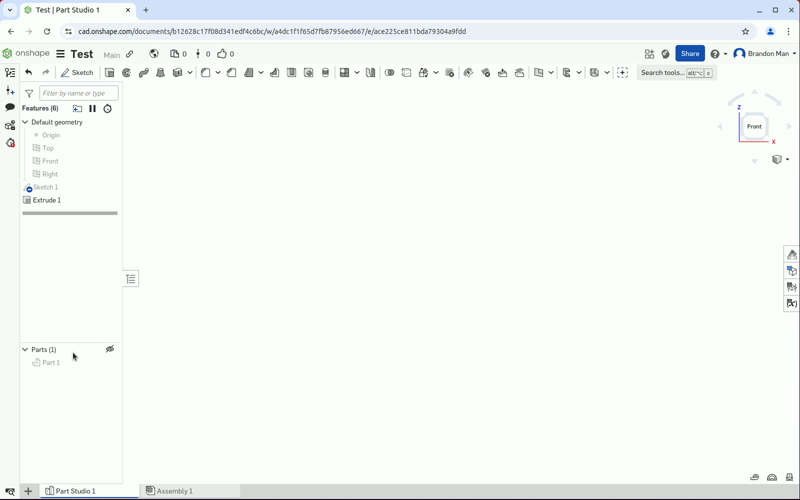
key_down(shift)
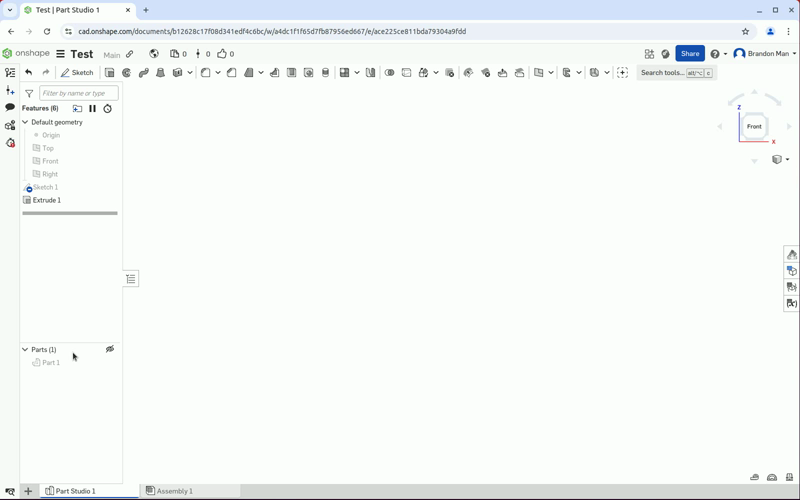
key(left)
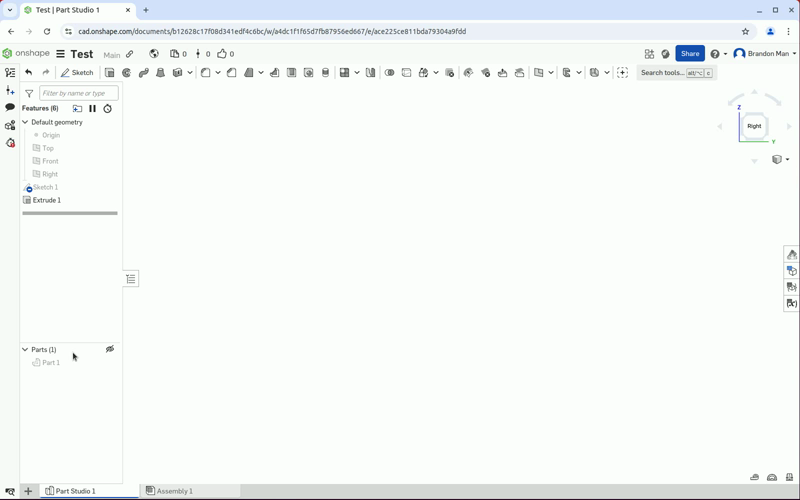
key_up(shift)
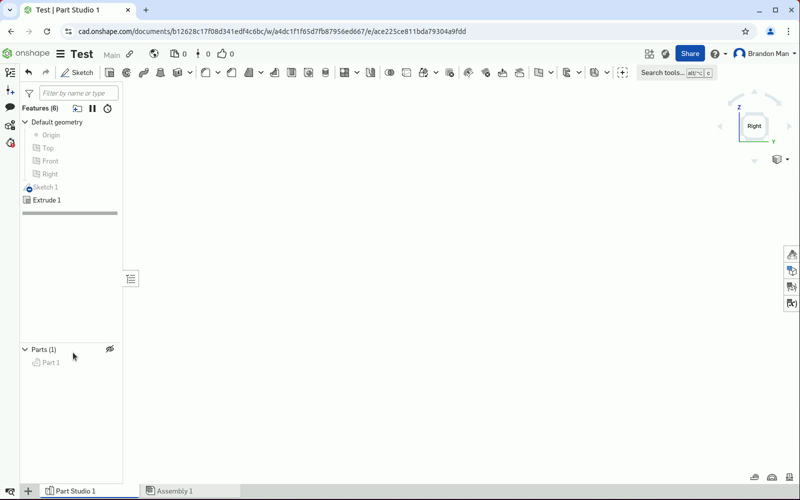
mouse_move(73, 352)
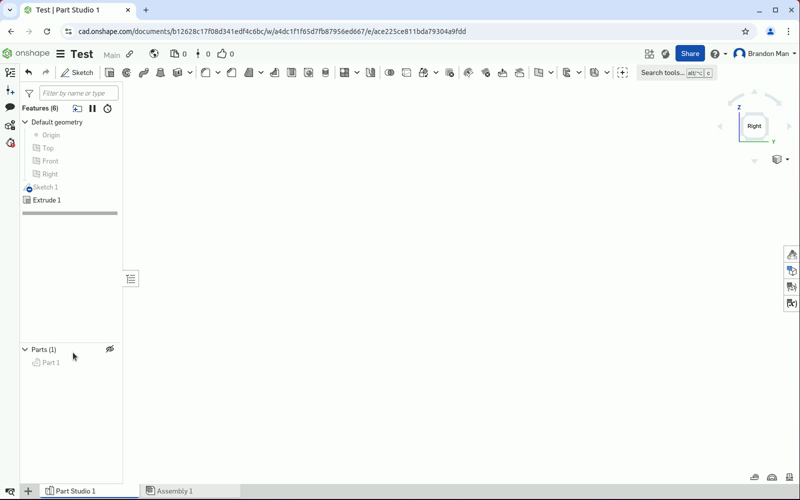
key(shift+y)
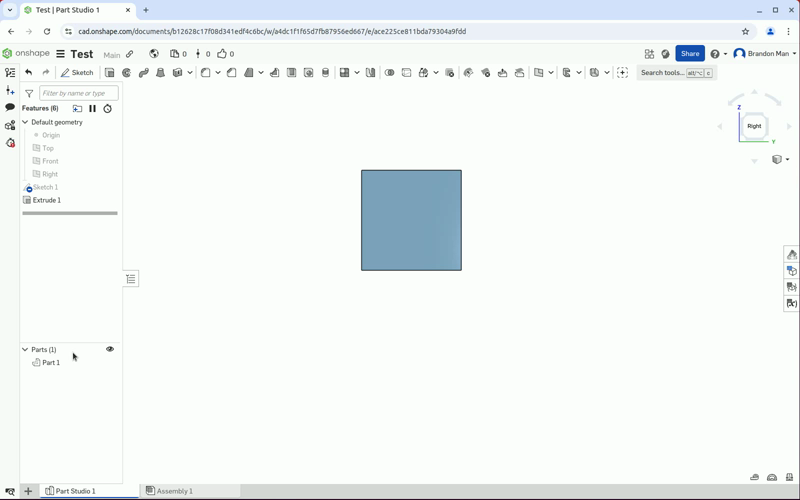
mouse_move(541, 75)
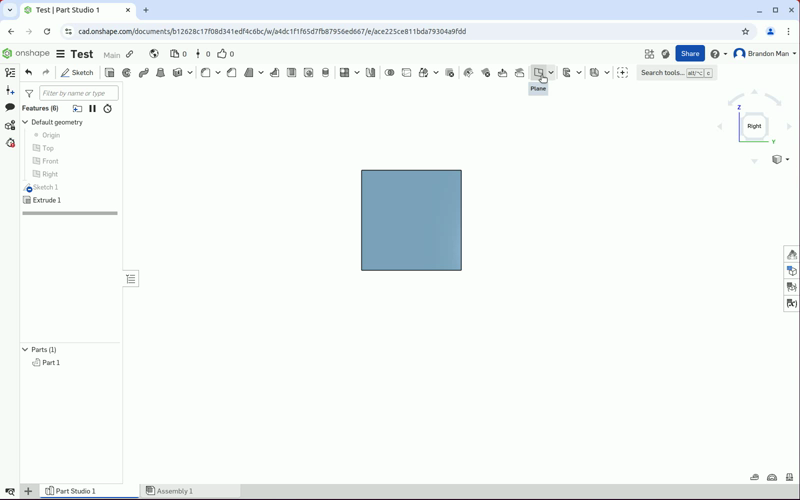
click(541, 75)
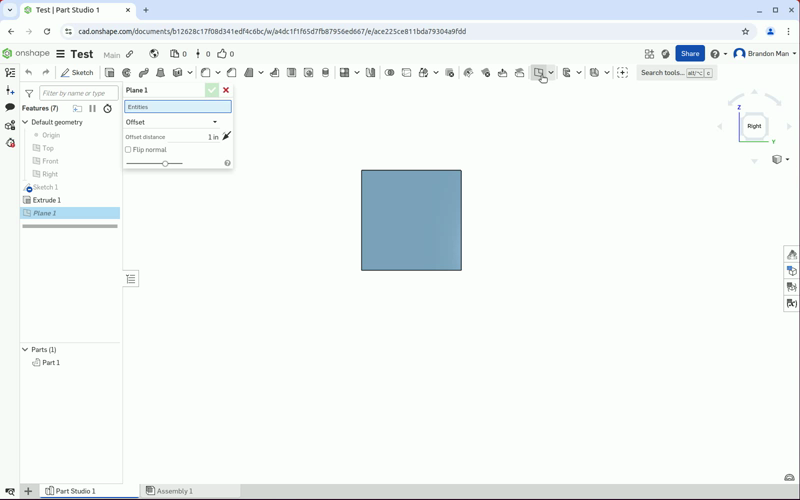
mouse_move(73, 176)
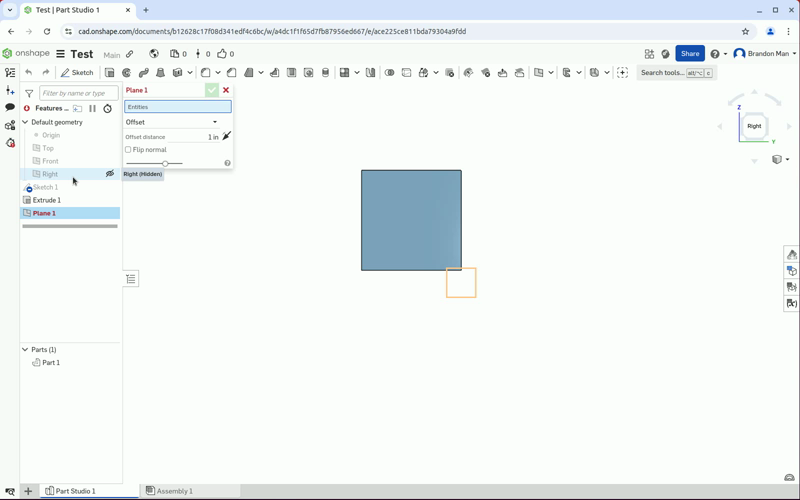
click(73, 176)
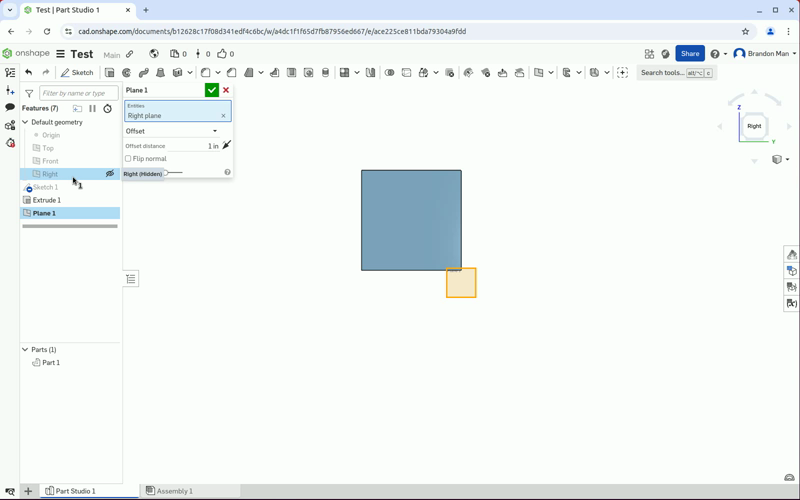
key(tab, 2)
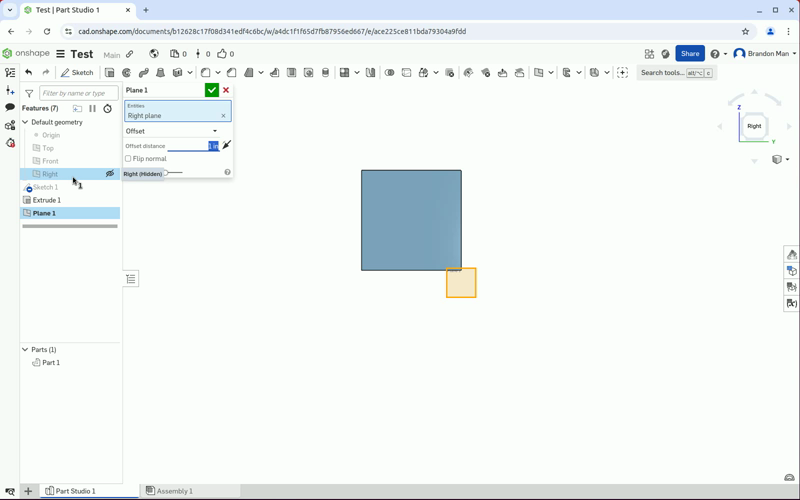
text(8.411)
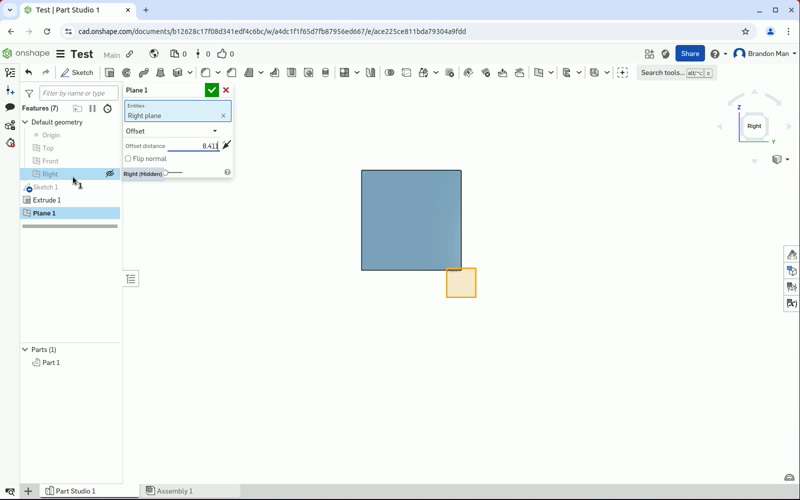
key(enter, 2)
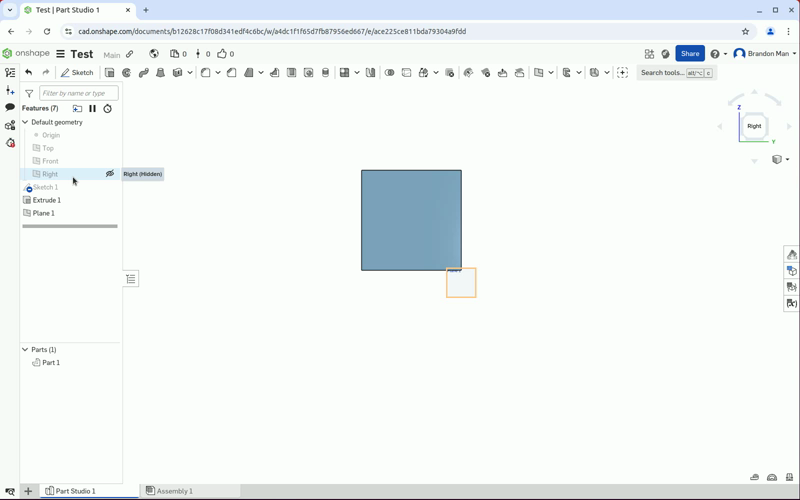
key(shift+s)
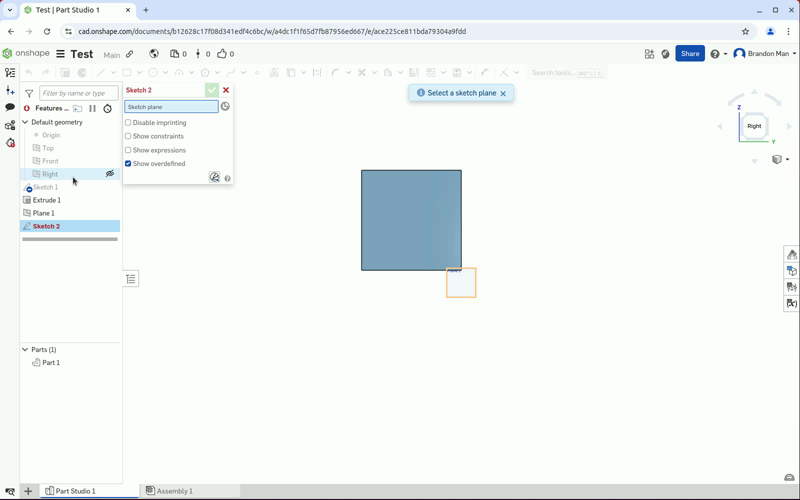
mouse_move(73, 215)
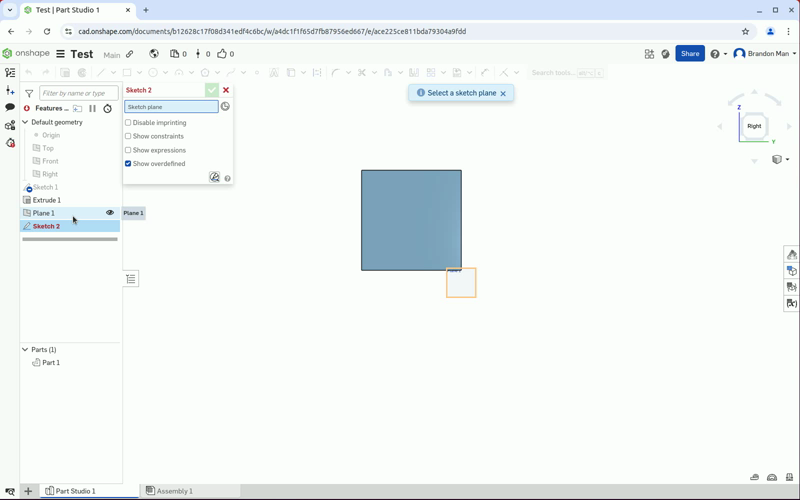
click(73, 215)
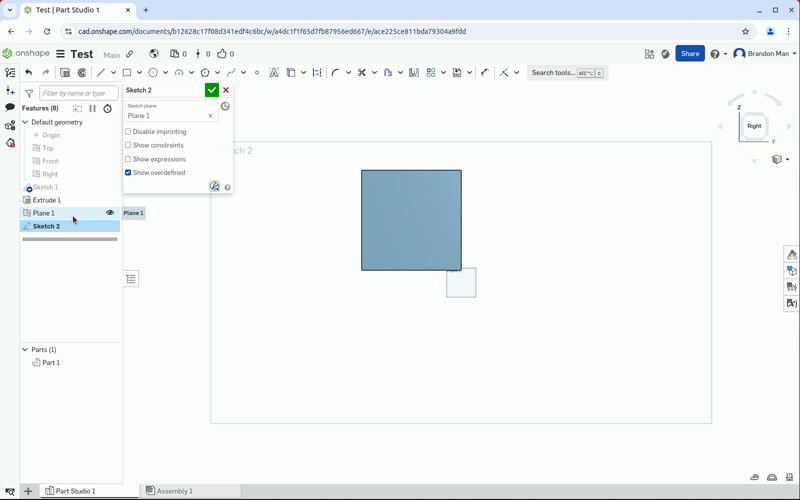
mouse_move(73, 352)
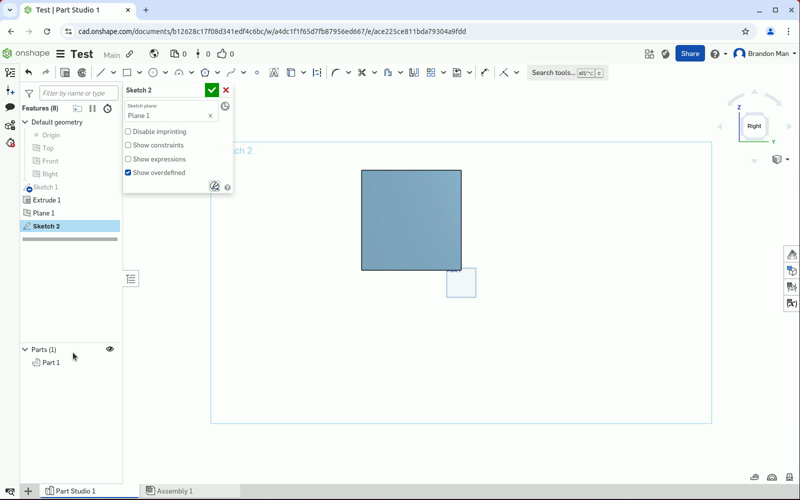
key(y)
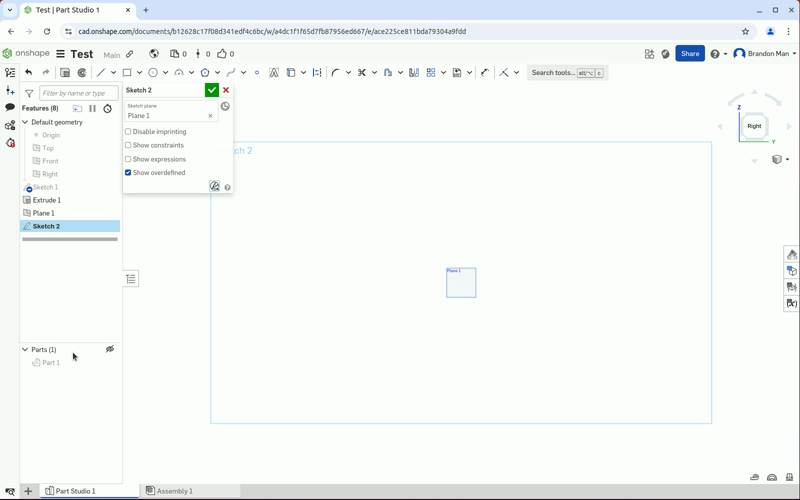
key(l)
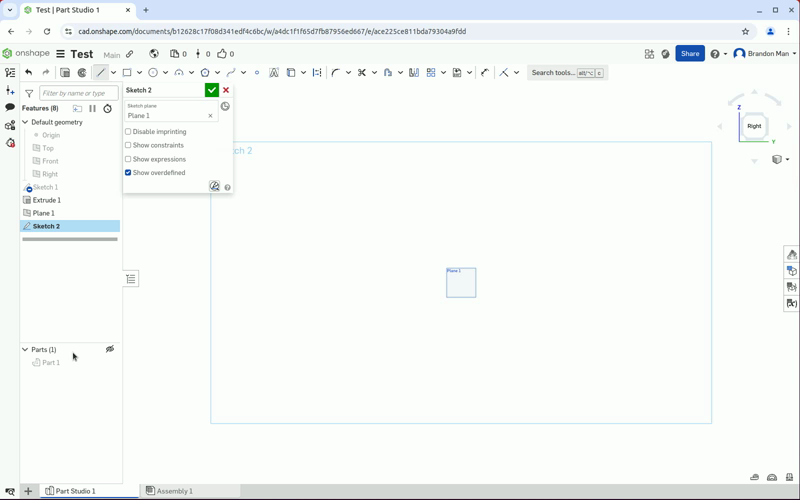
key_down(shift)
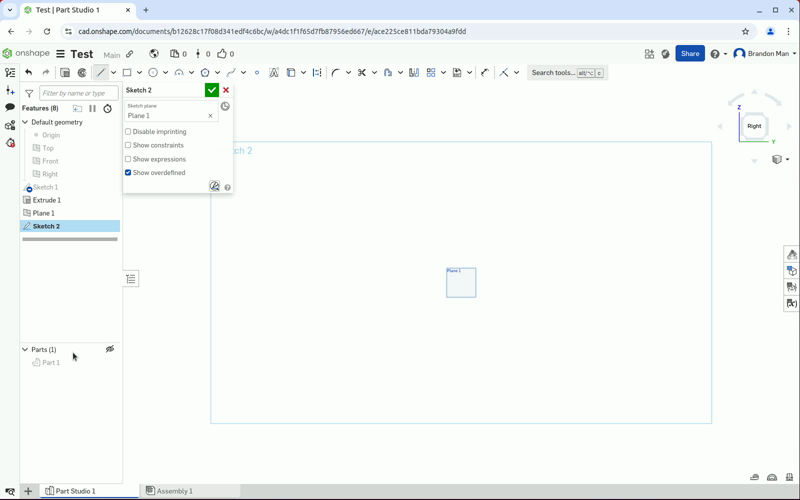
mouse_move(361, 270)
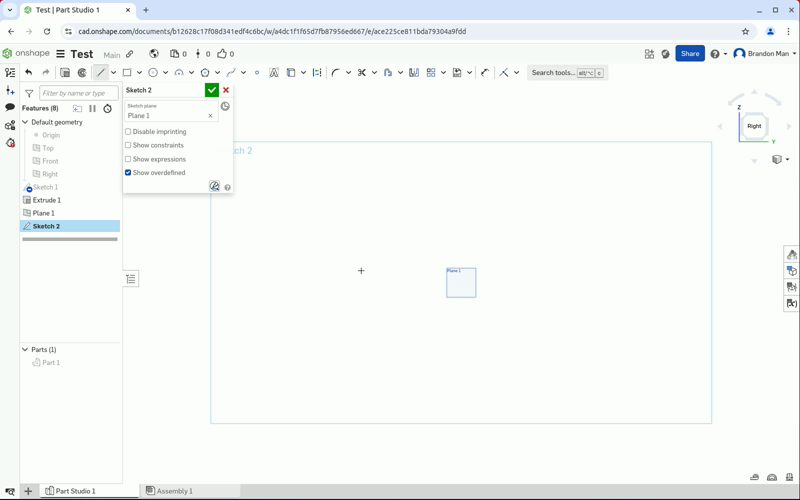
click(361, 270)
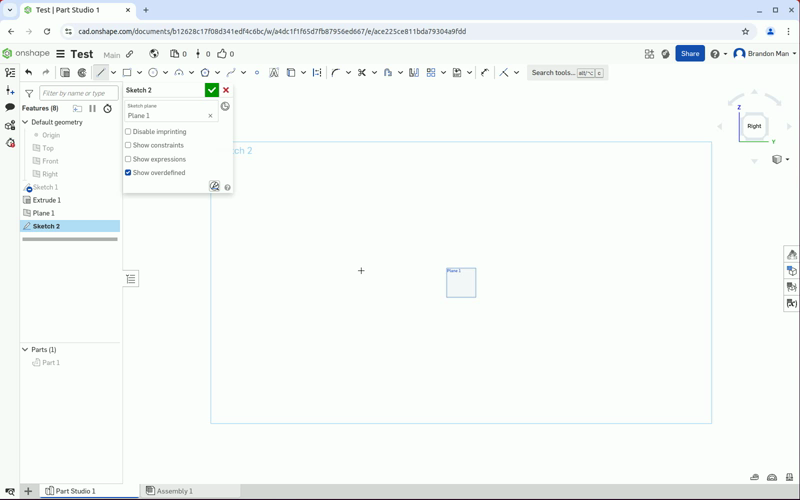
key_up(shift)
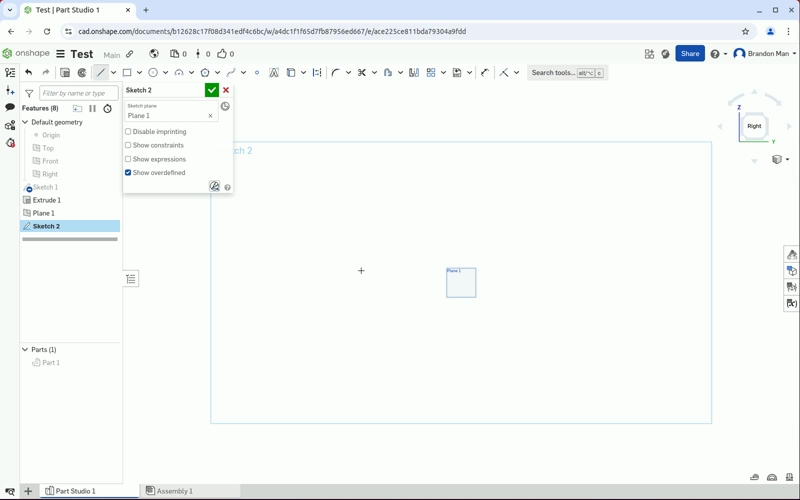
key_down(shift)
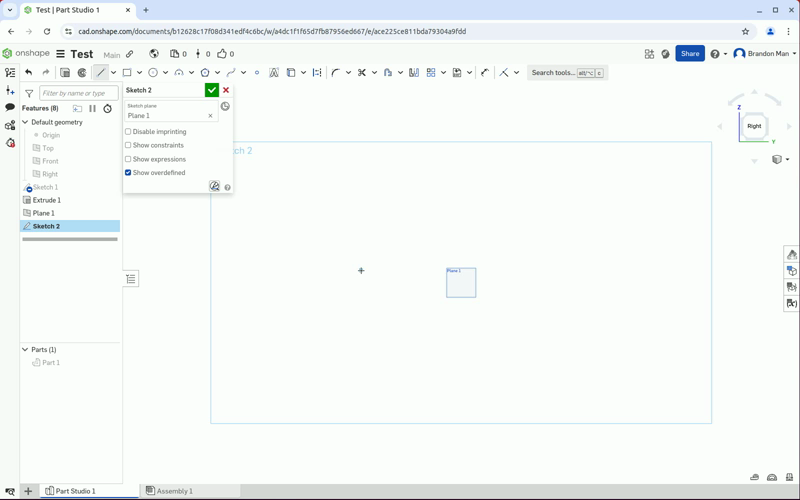
mouse_move(391, 270)
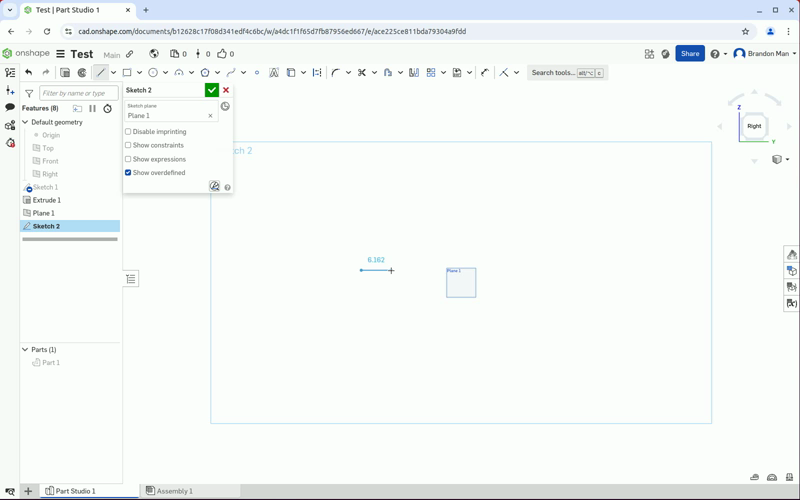
mouse_move(412, 270)
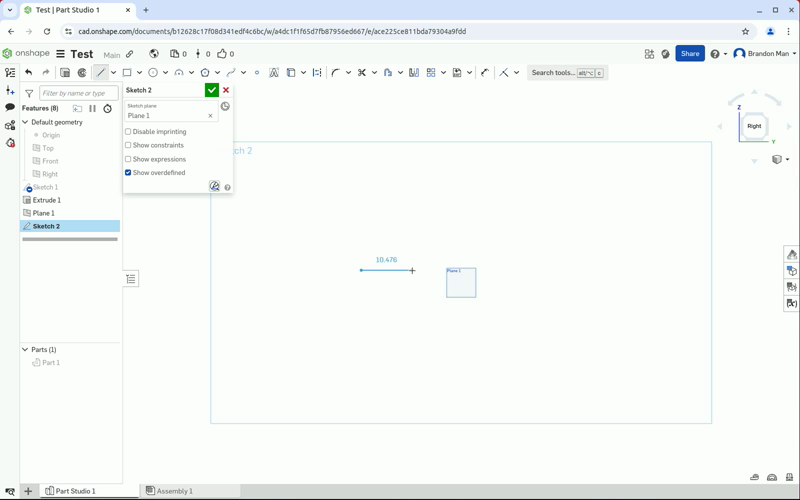
click(412, 270)
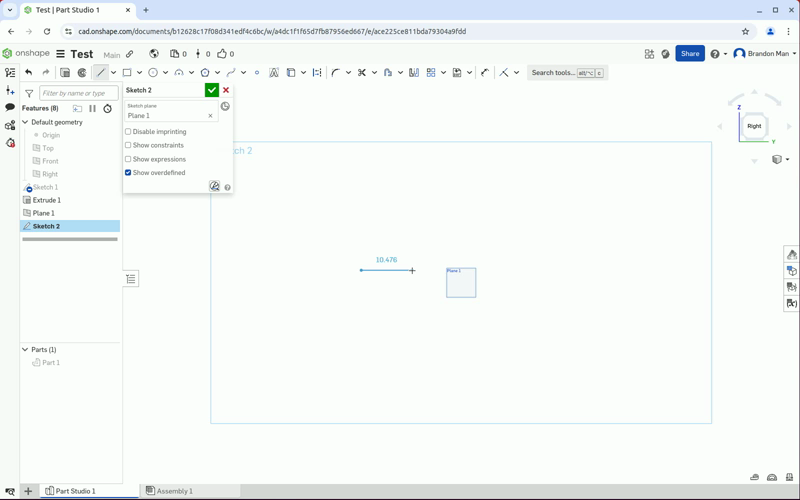
key_up(shift)
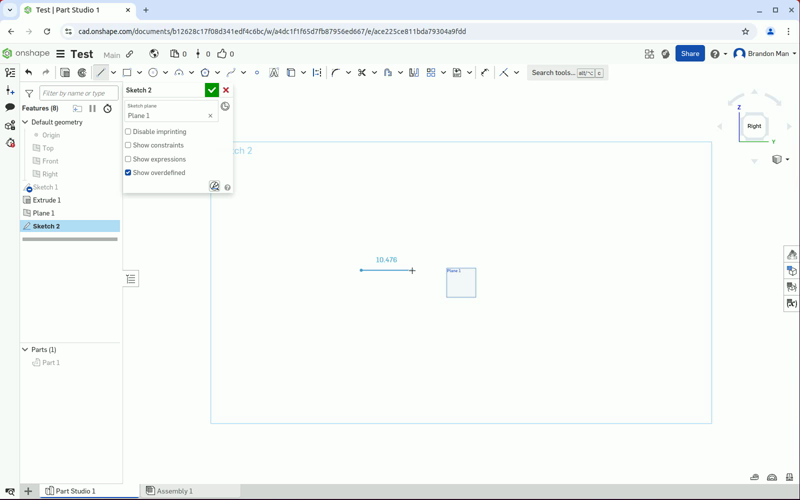
key_down(shift)
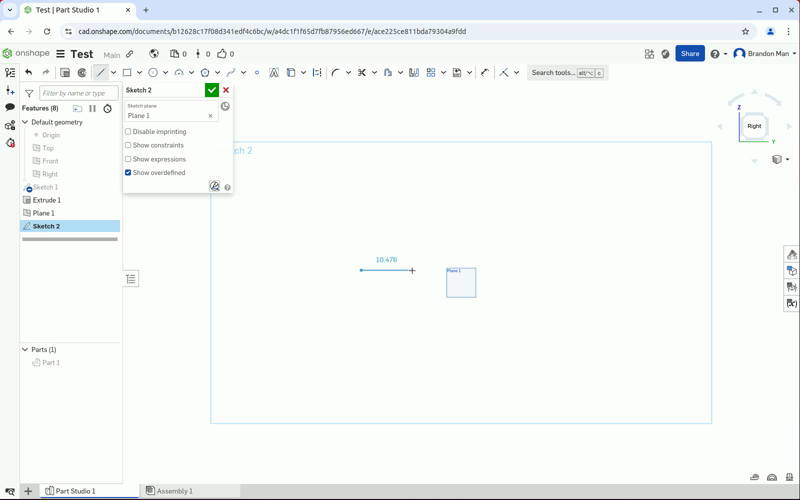
mouse_move(442, 270)
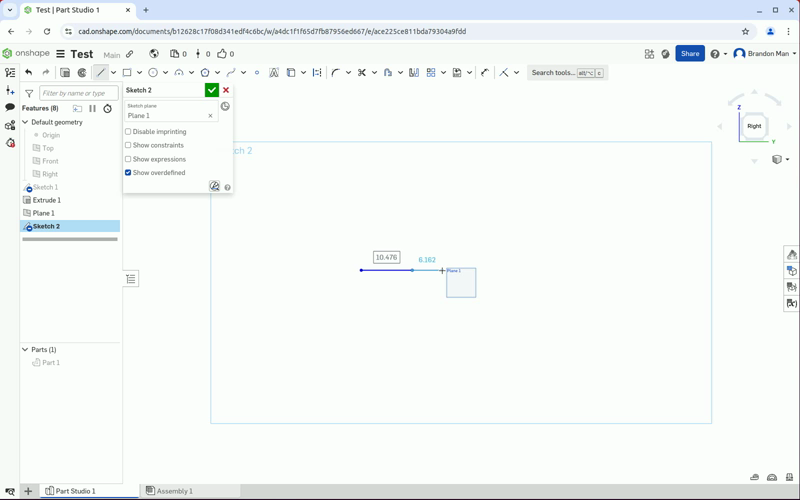
mouse_move(412, 219)
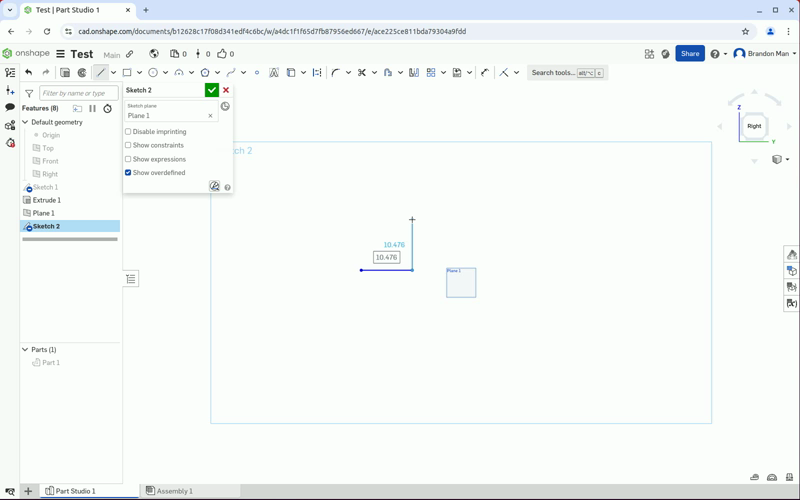
click(412, 219)
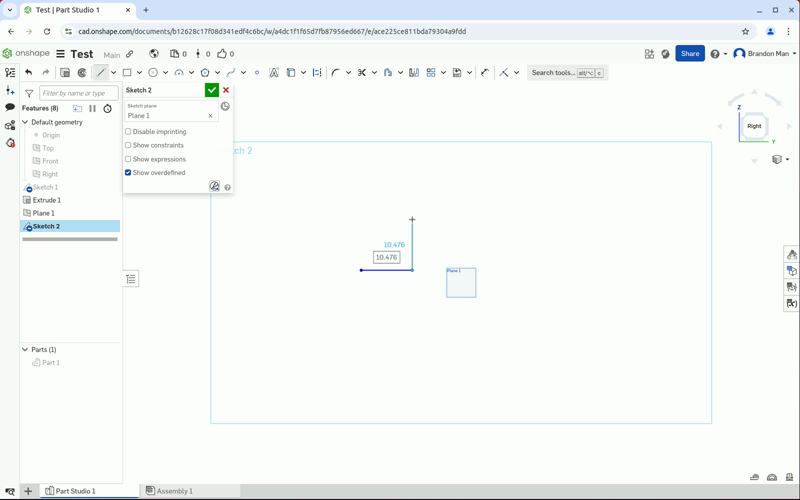
key_up(shift)
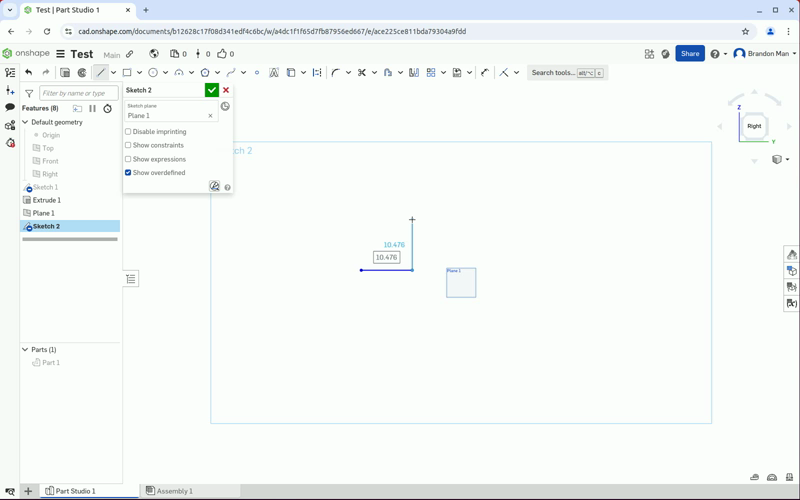
key_down(shift)
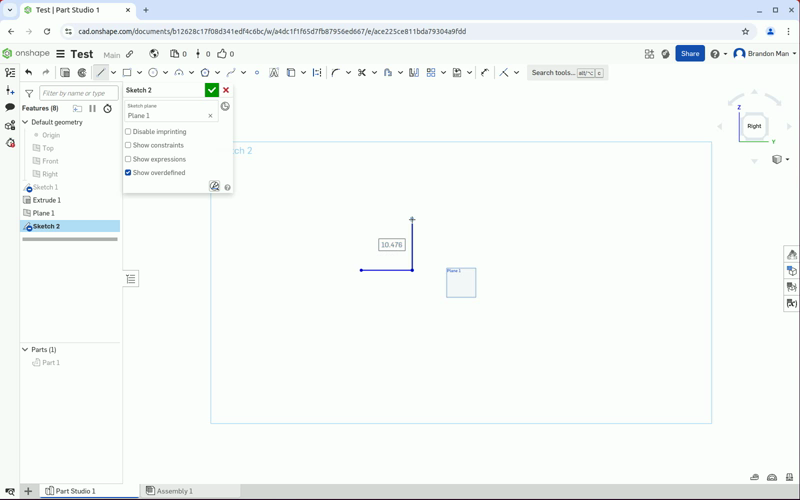
mouse_move(442, 219)
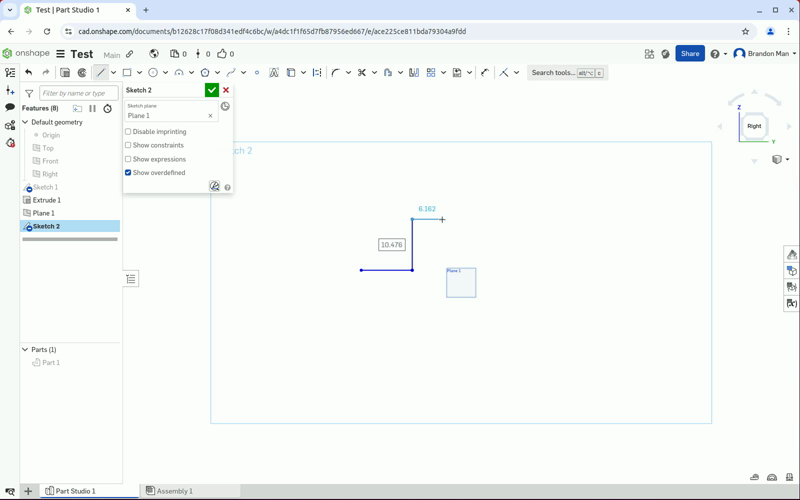
mouse_move(361, 219)
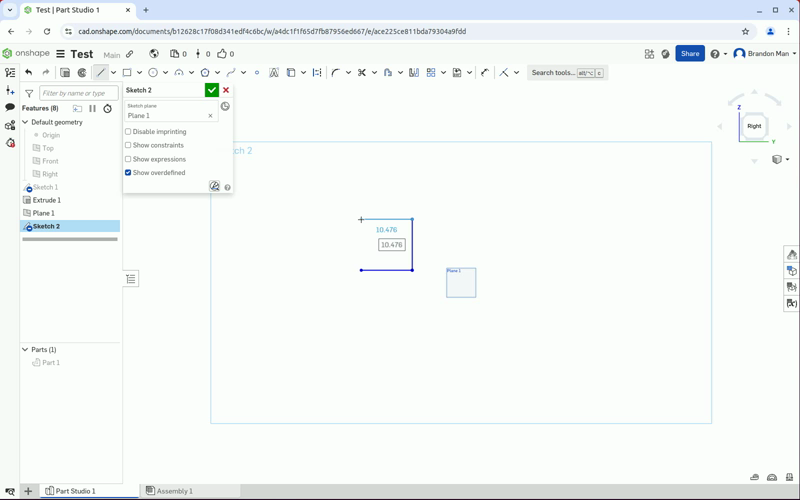
click(361, 219)
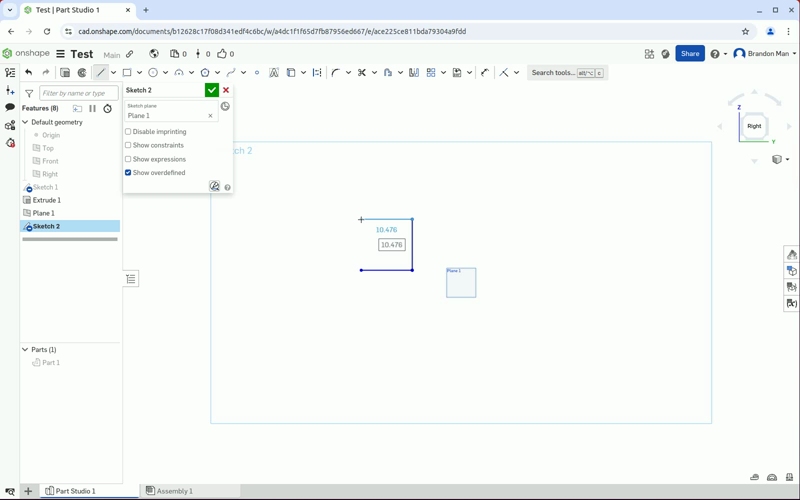
key_up(shift)
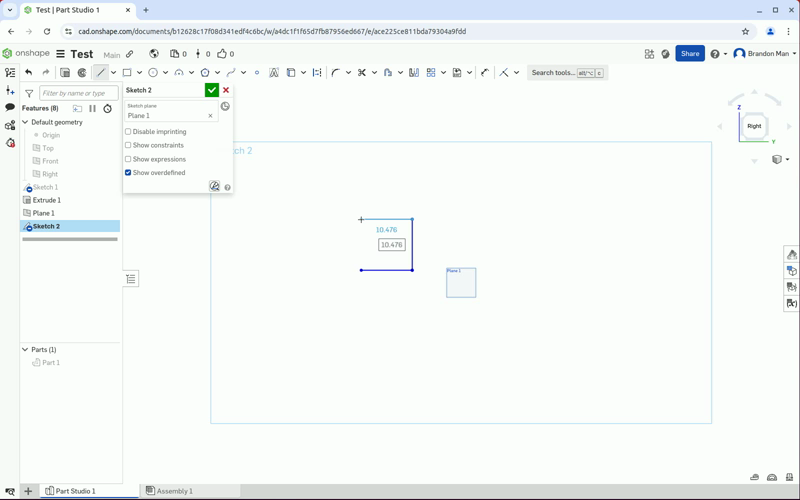
mouse_move(391, 219)
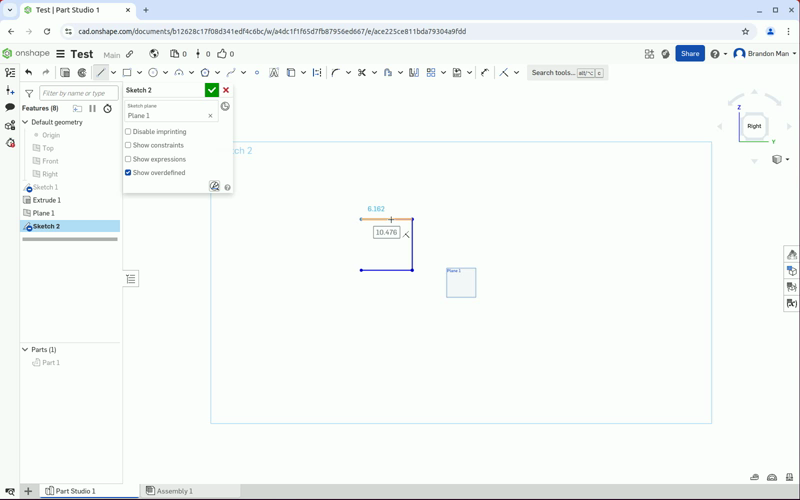
key_down(shift)
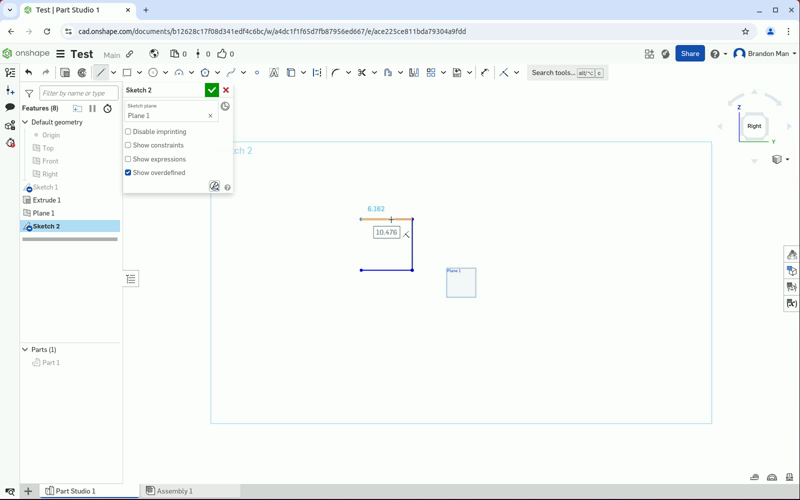
mouse_move(361, 270)
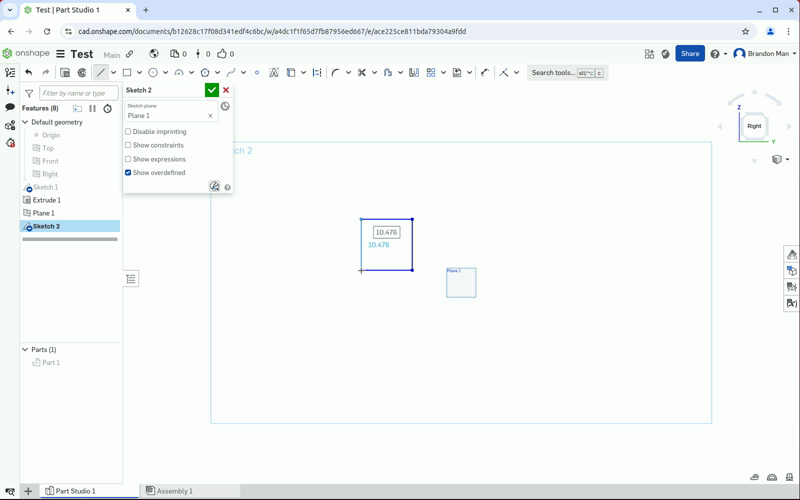
key_up(shift)
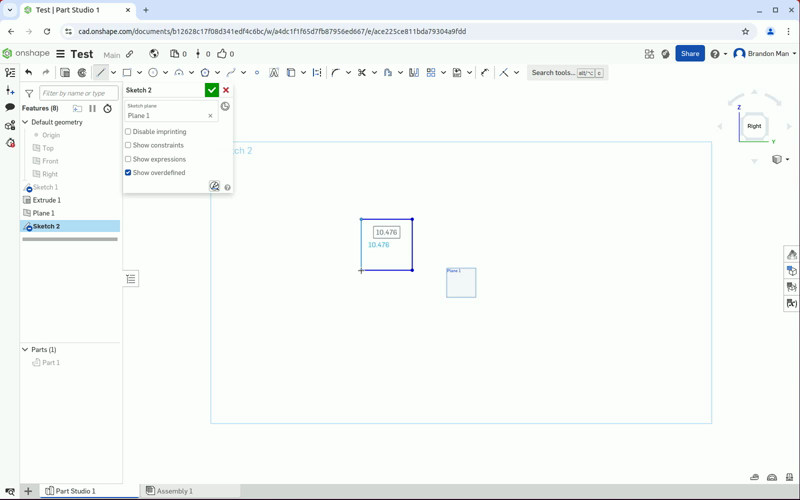
click(361, 270)
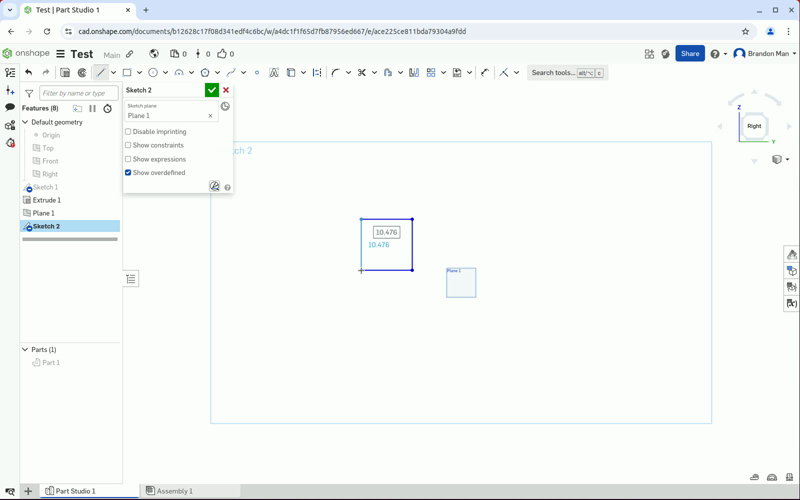
key(esc)
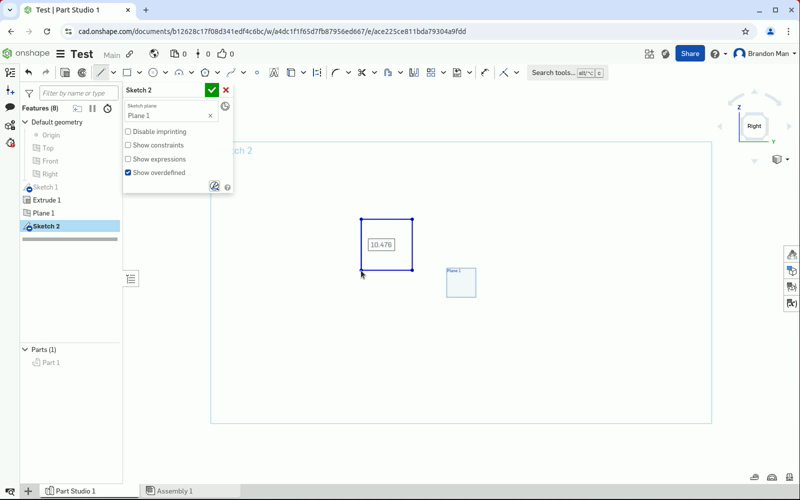
mouse_move(407, 244)
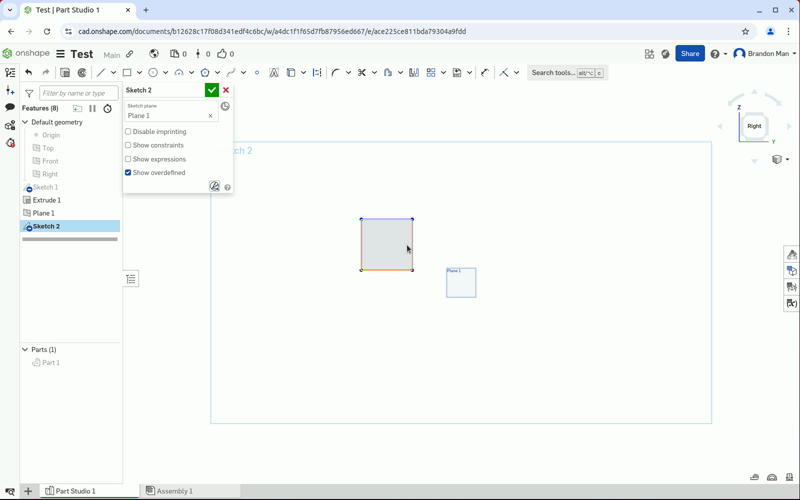
click(407, 244)
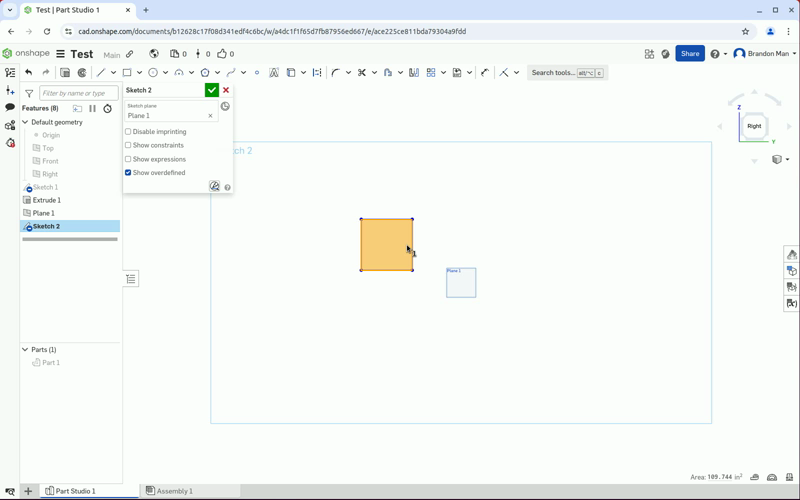
mouse_move(73, 352)
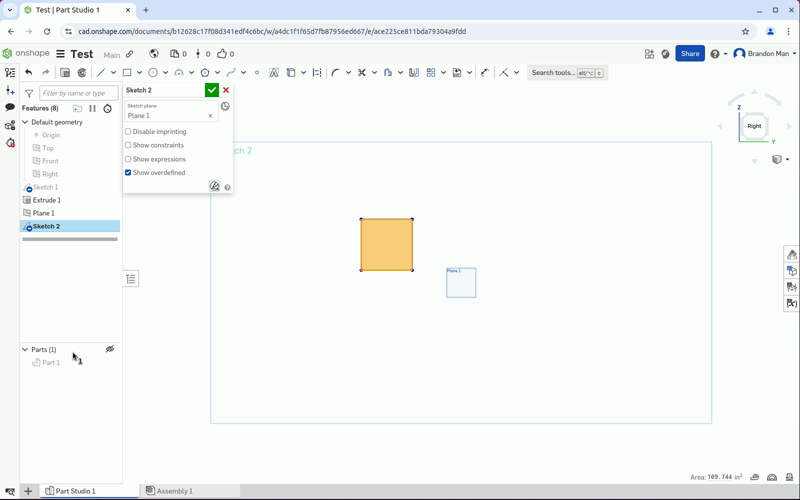
key(shift+y)
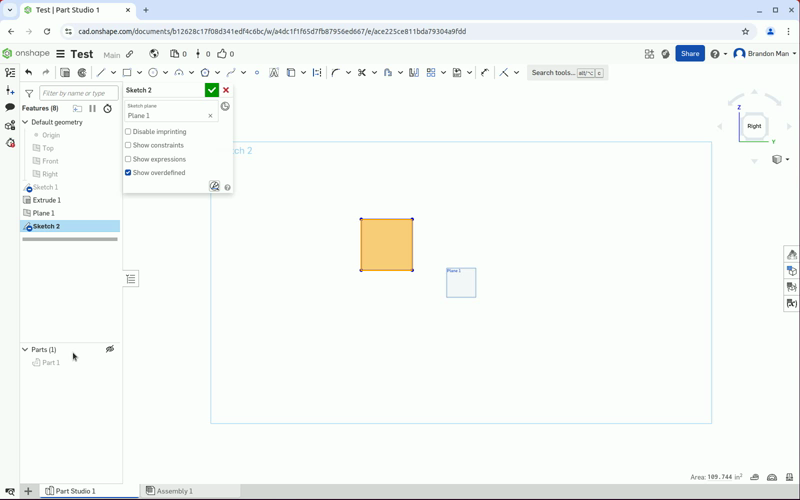
key(shift+e)
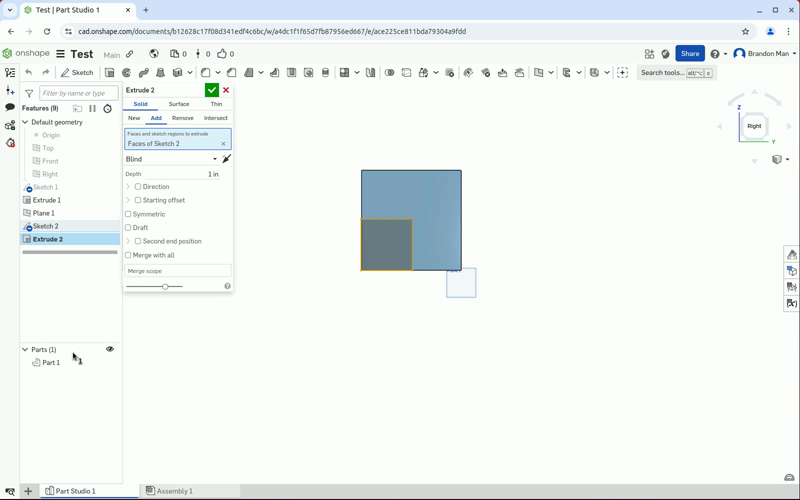
mouse_move(143, 106)
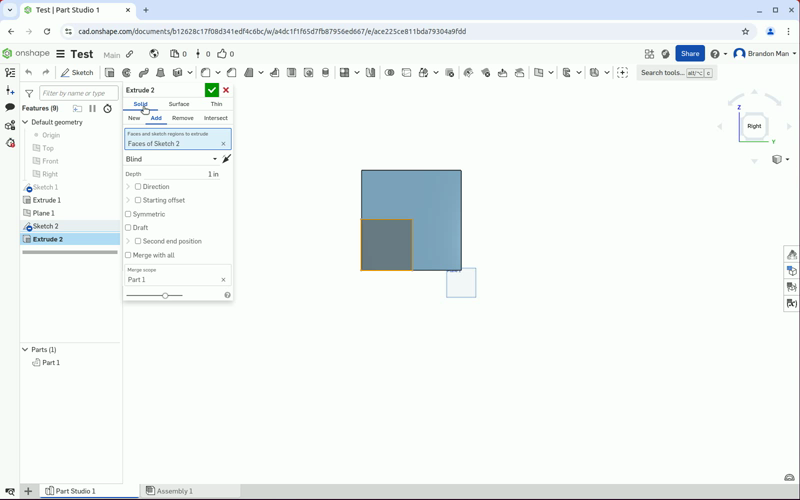
click(143, 106)
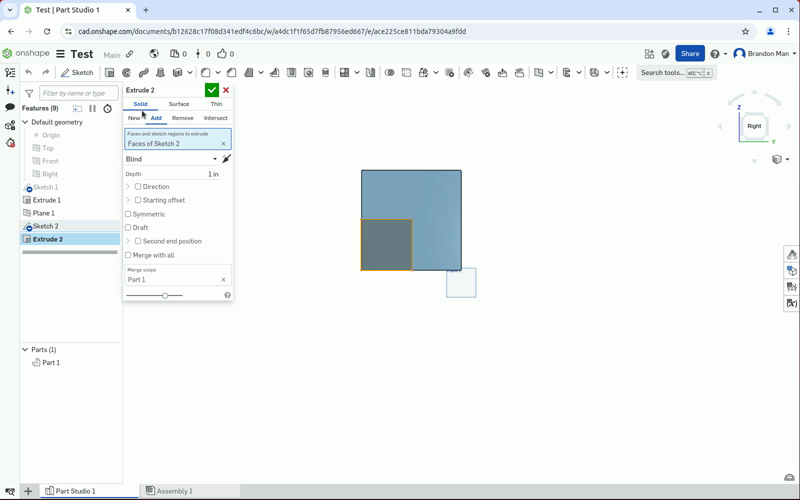
mouse_move(137, 120)
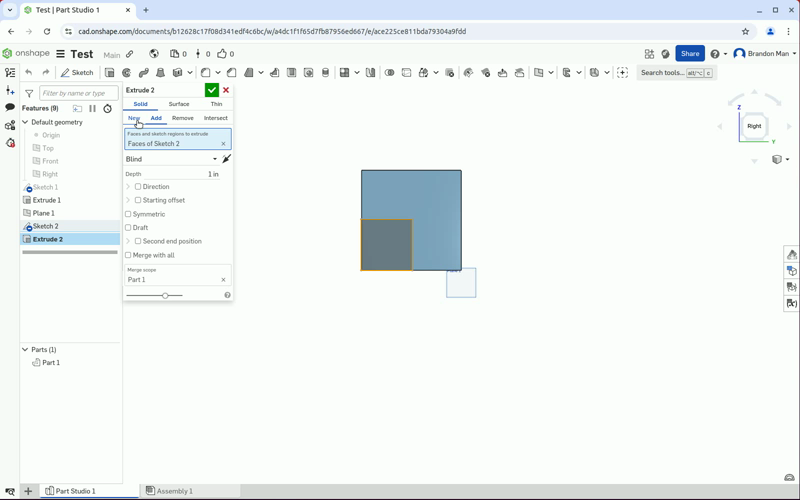
click(137, 120)
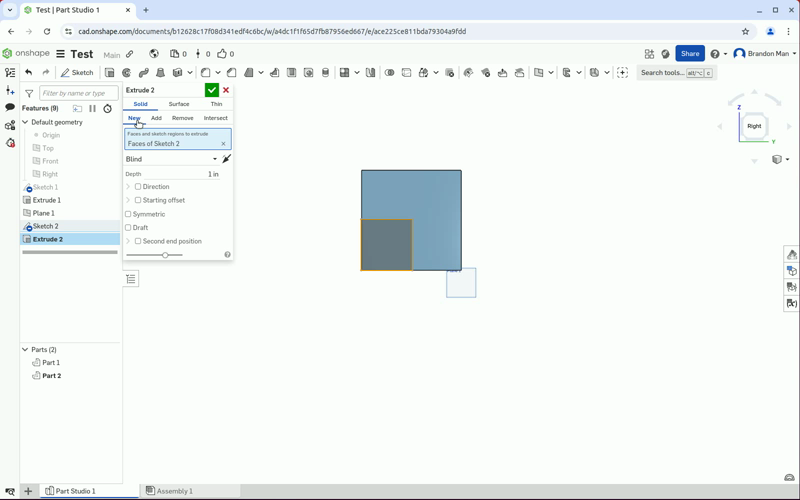
key(tab, 4)
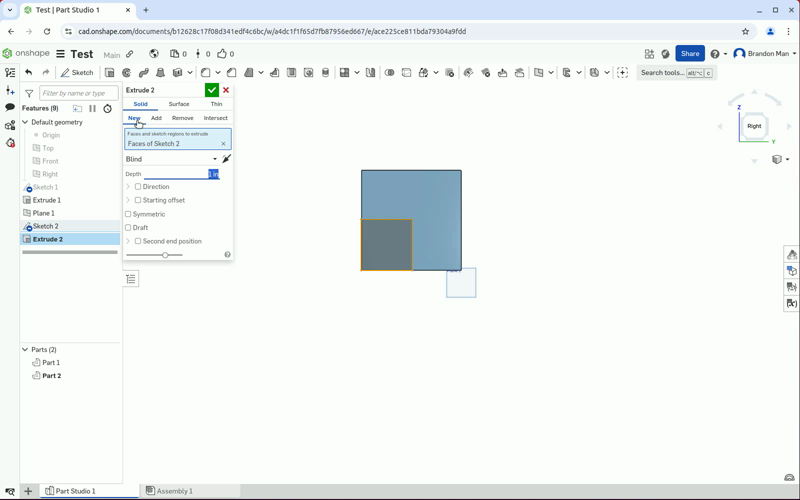
text(10.351)
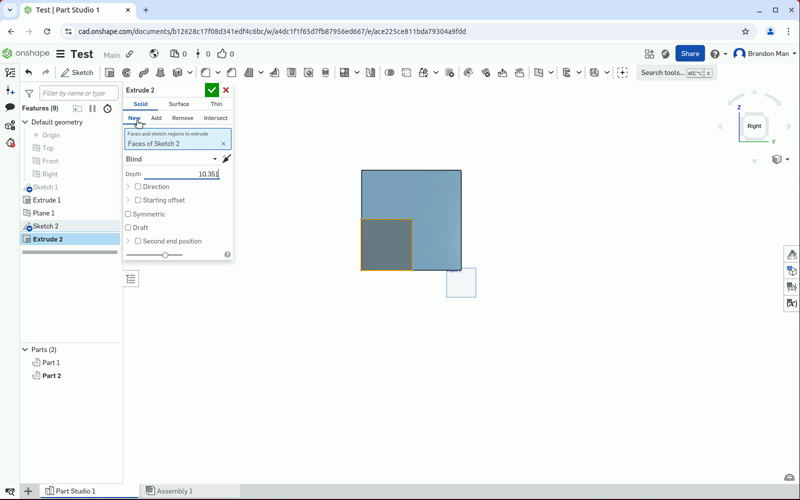
key(enter)
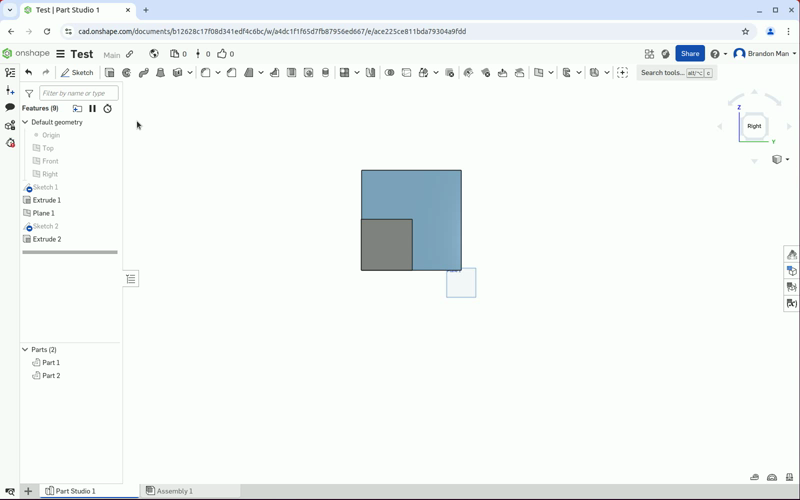
key(shift+h)
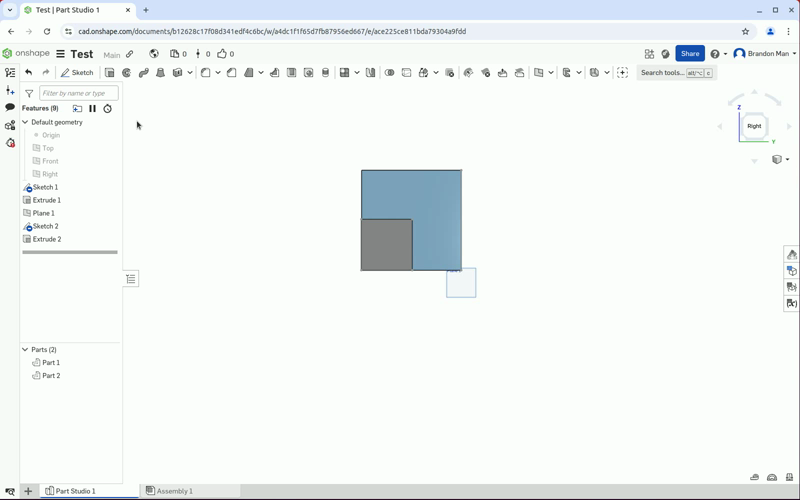
key(shift+h)
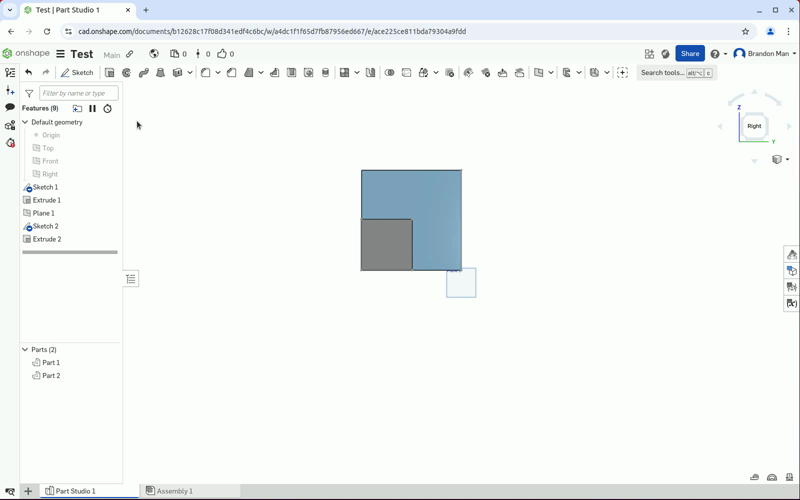
key(shift+7)
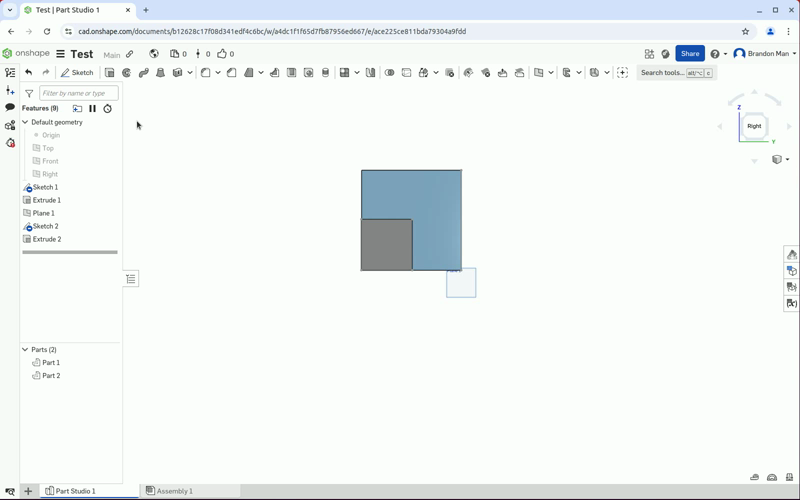
key(right, 2)
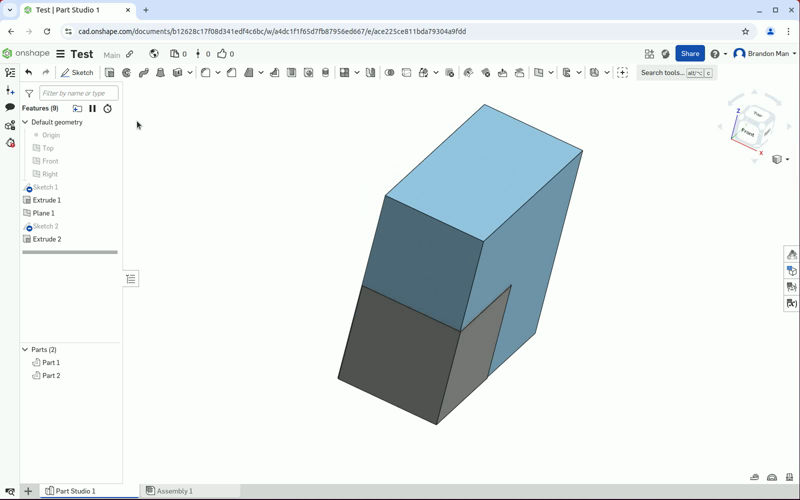
key(down, 2)
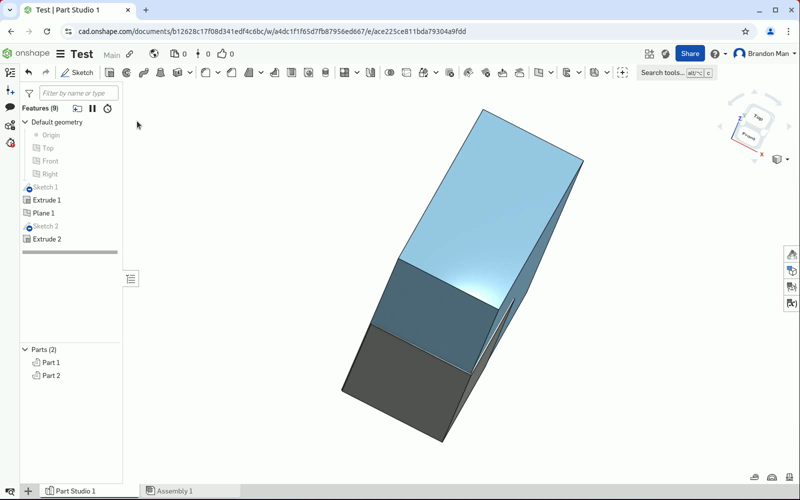
key(up, 2)
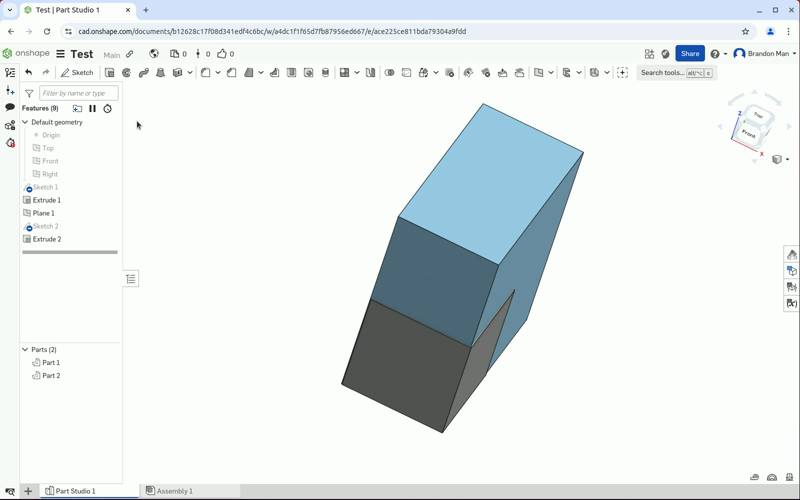
key(left, 2)
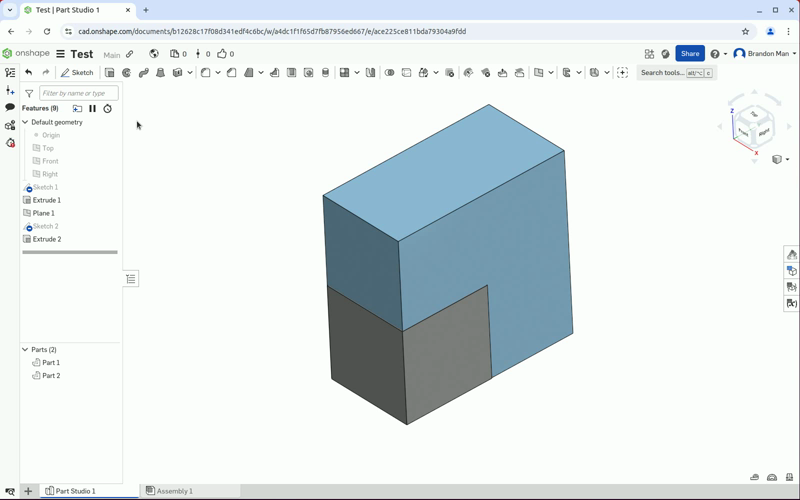
mouse_move(73, 189)
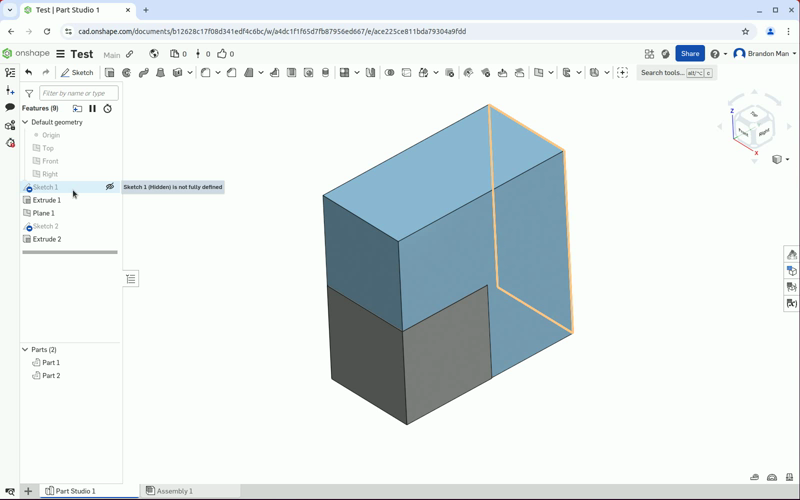
click(73, 189)